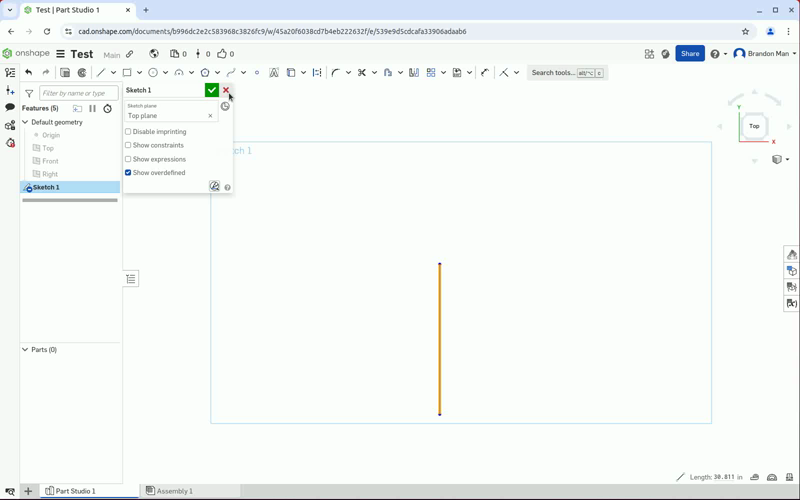
key(shift+h)
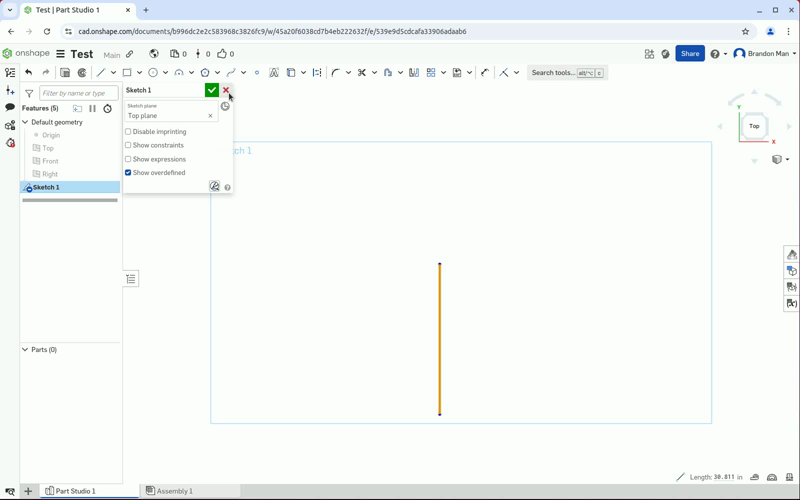
key(shift+s)
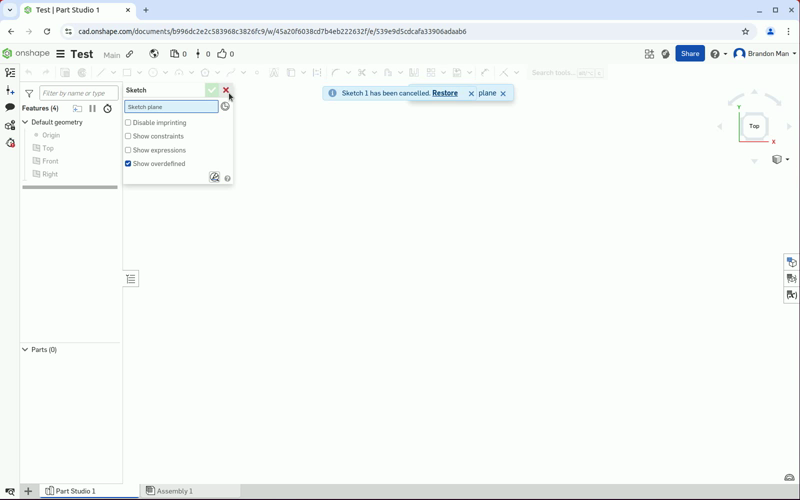
mouse_move(73, 150)
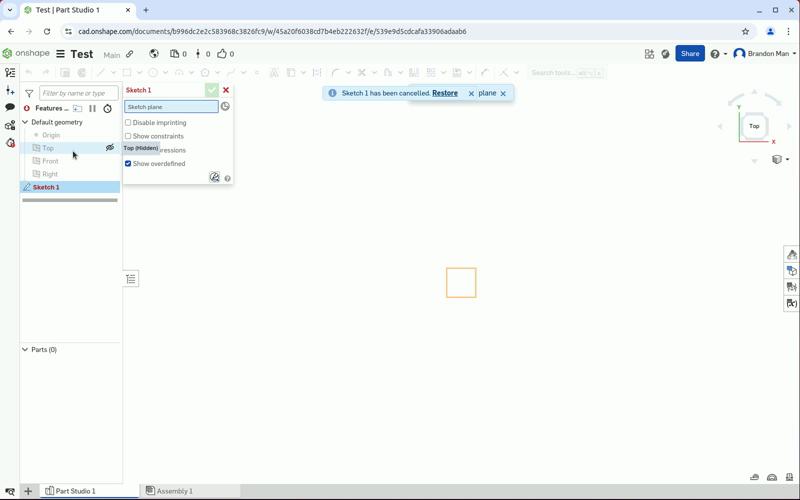
click(73, 150)
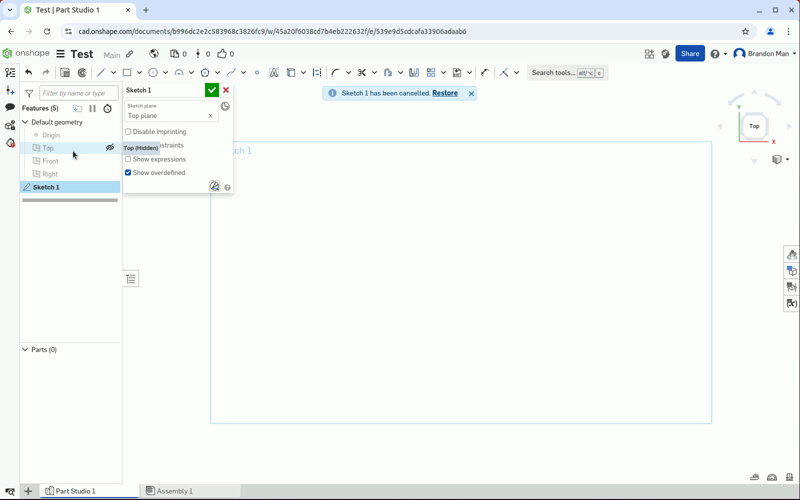
mouse_move(73, 352)
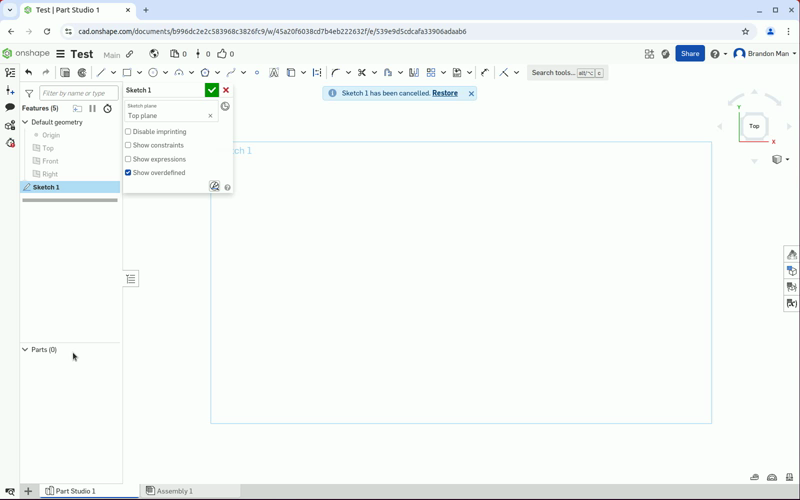
key(y)
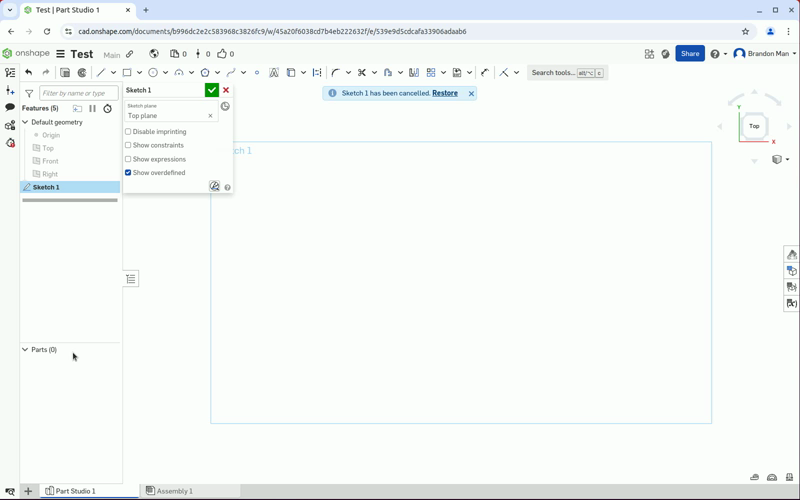
key(l)
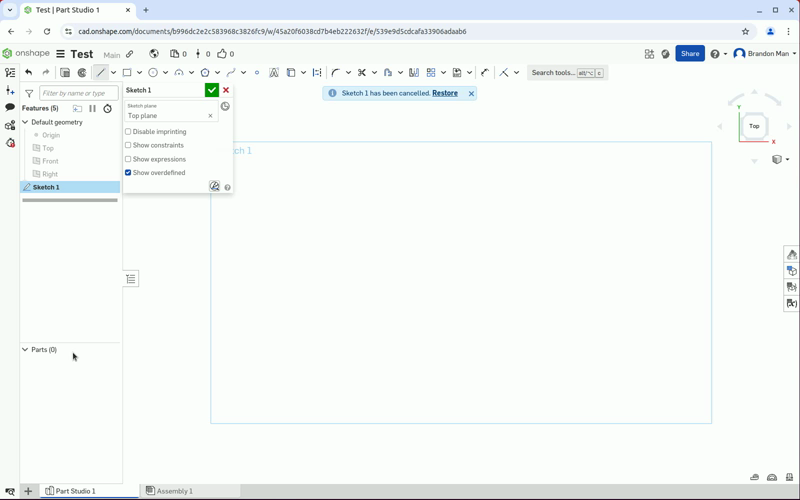
key_down(shift)
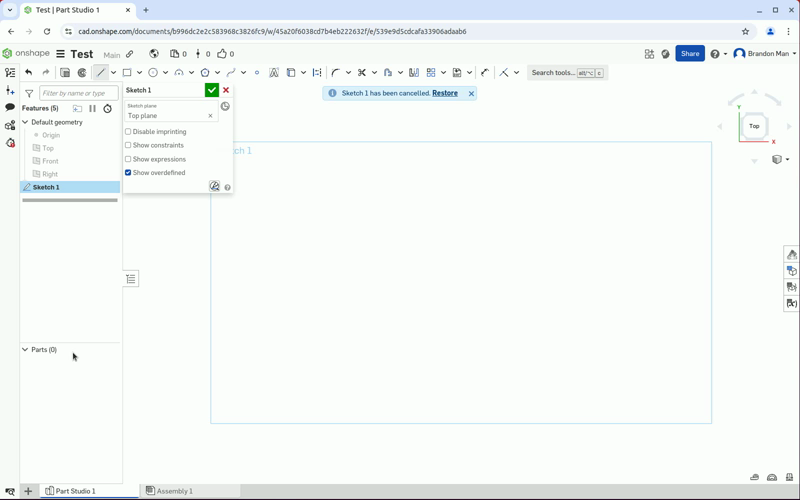
mouse_move(361, 382)
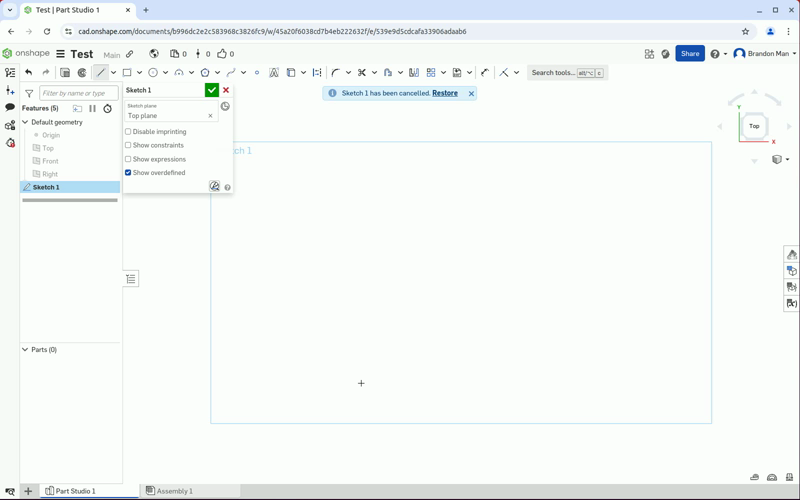
click(361, 382)
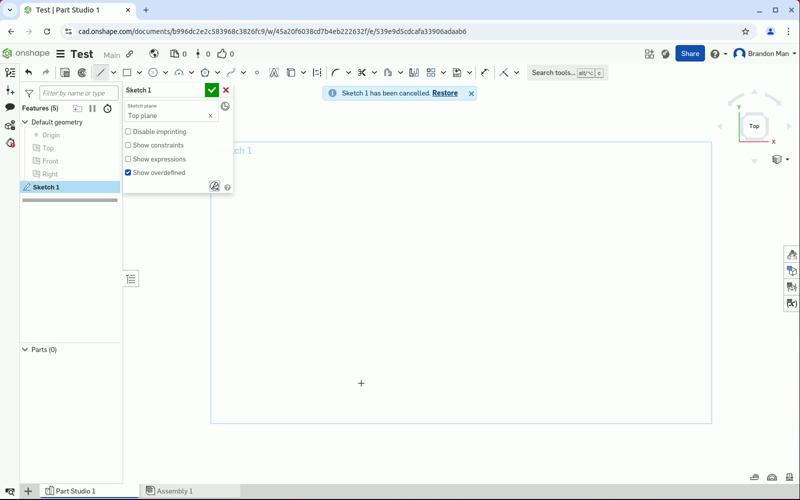
key_up(shift)
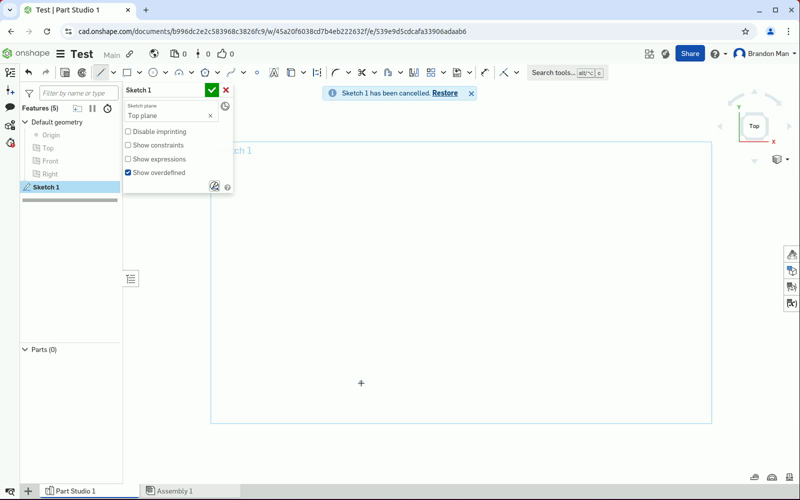
key_down(shift)
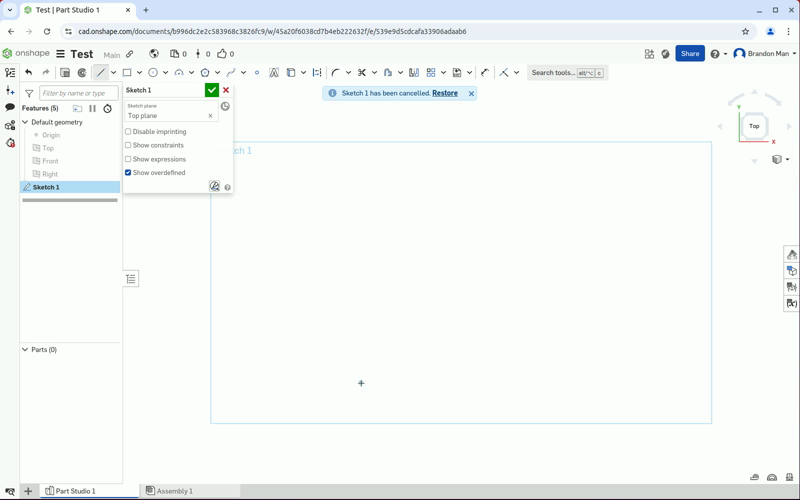
mouse_move(559, 382)
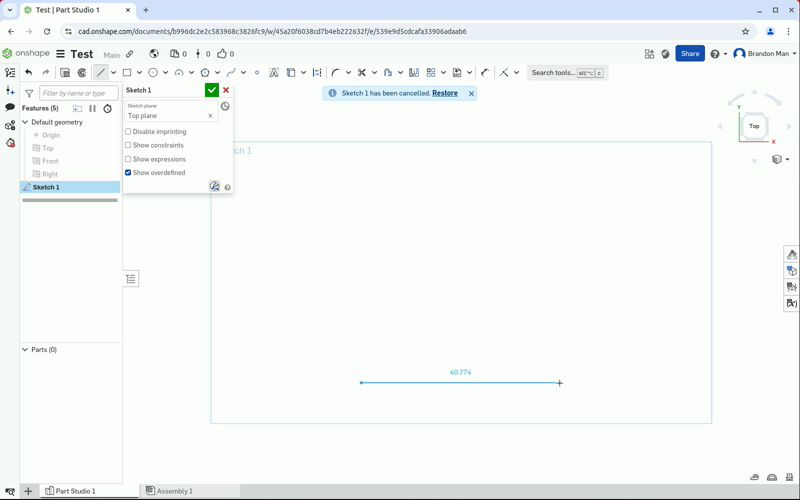
click(559, 382)
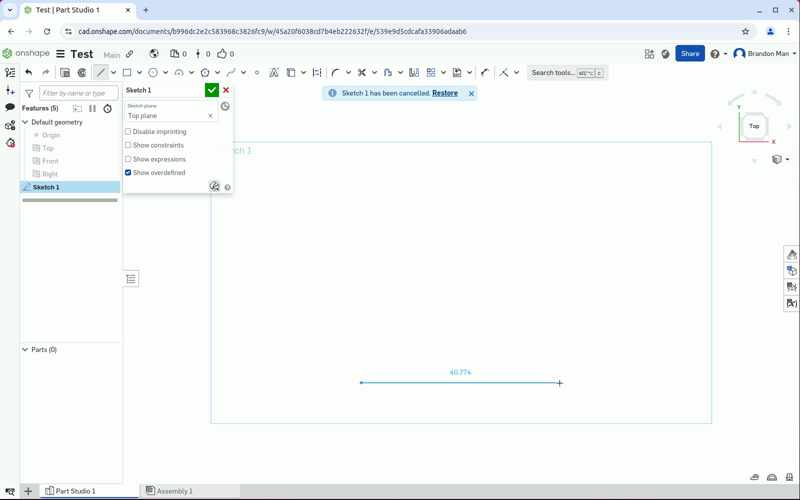
key_up(shift)
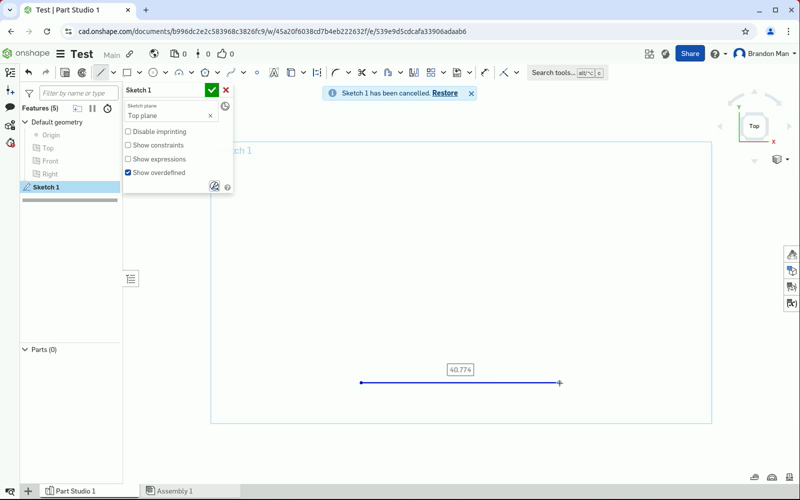
key_down(shift)
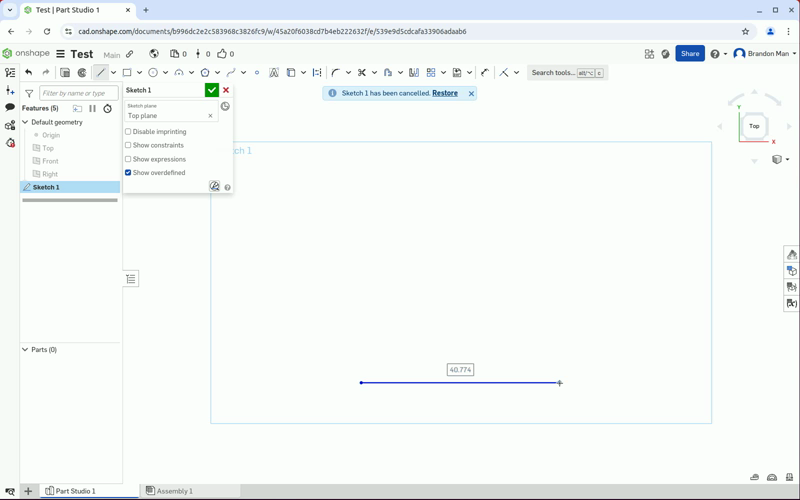
mouse_move(559, 184)
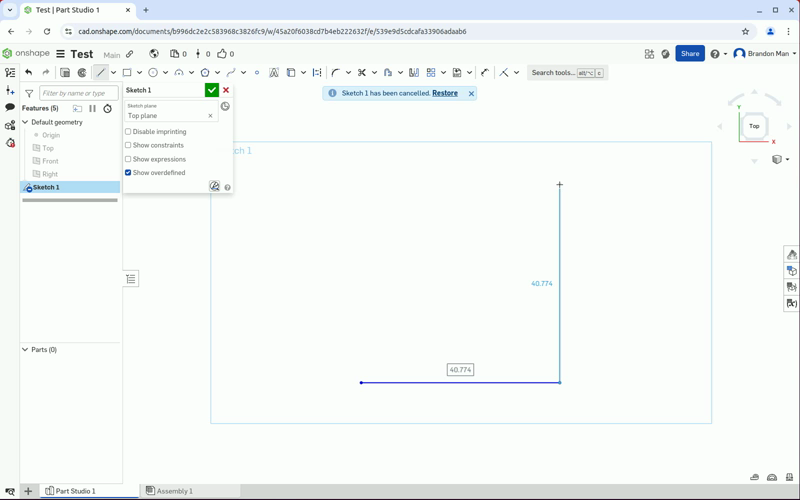
click(559, 184)
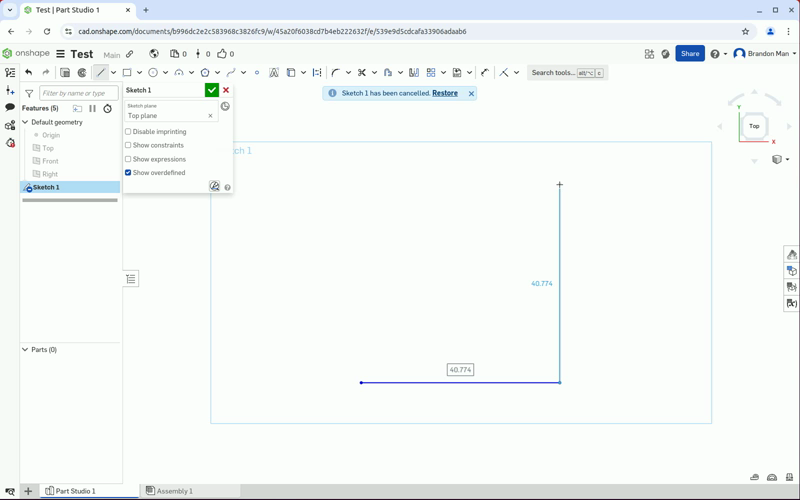
key_up(shift)
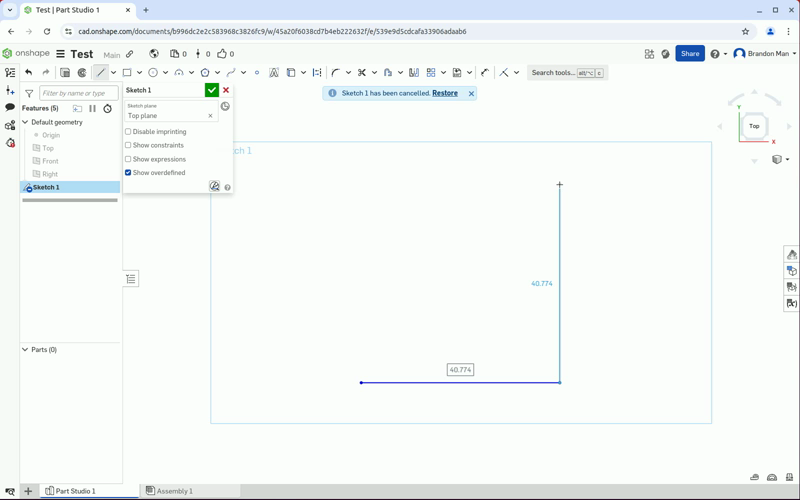
key_down(shift)
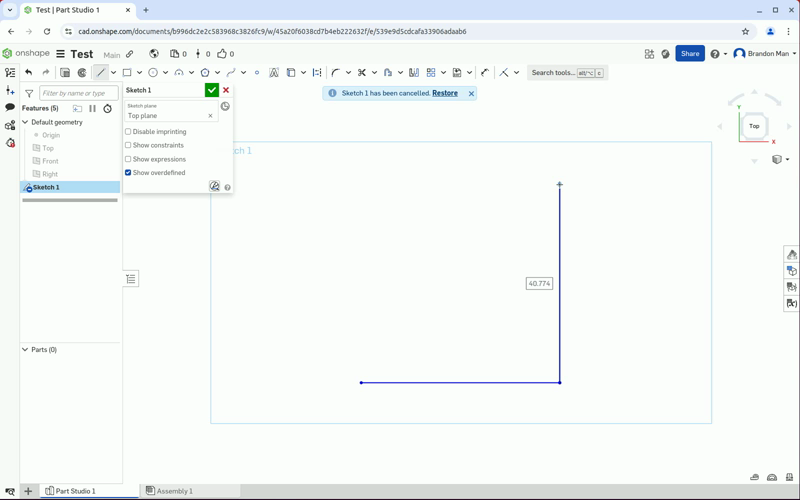
mouse_move(361, 184)
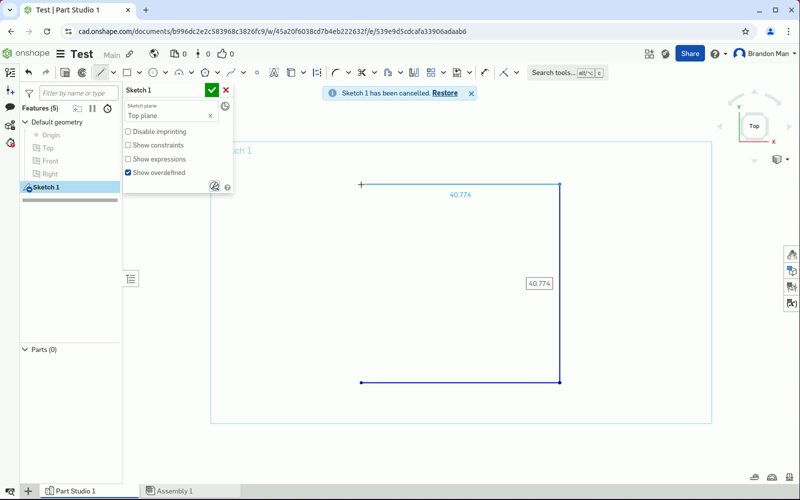
click(361, 184)
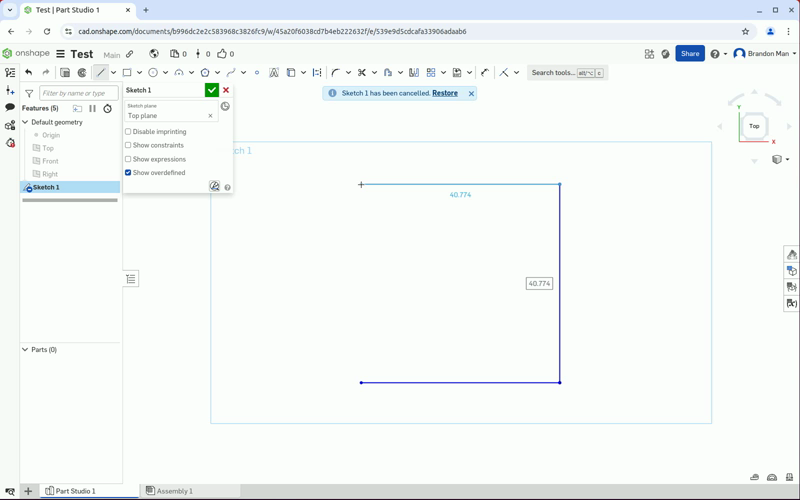
key_up(shift)
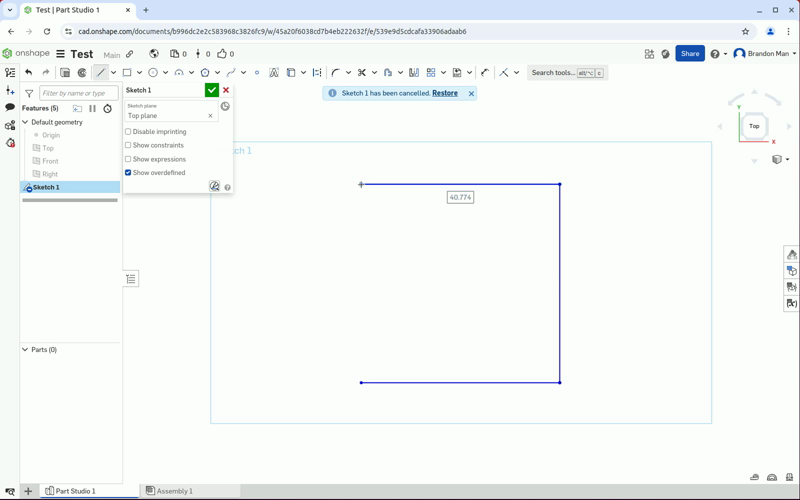
key_down(shift)
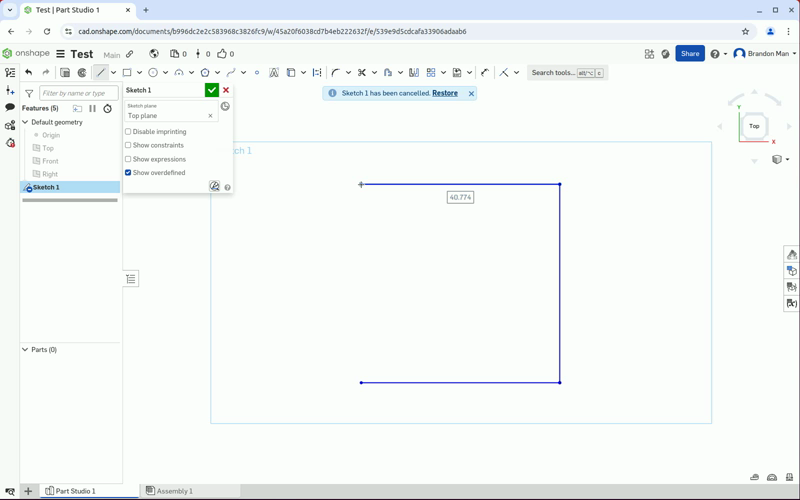
mouse_move(361, 382)
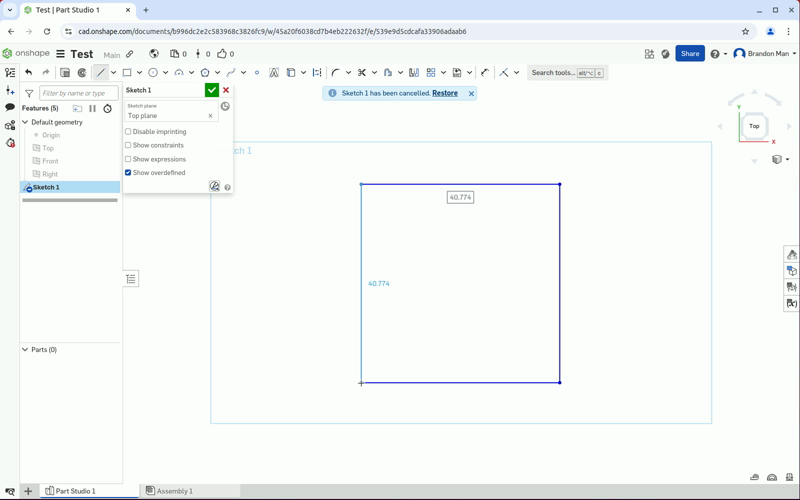
key_up(shift)
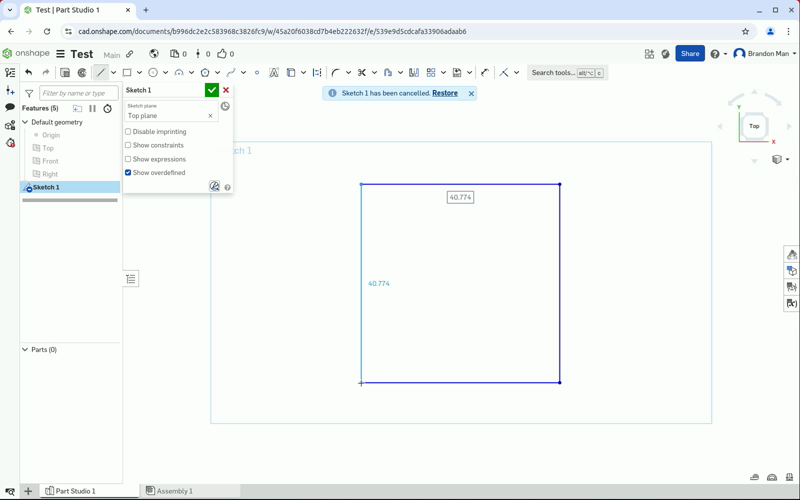
click(361, 382)
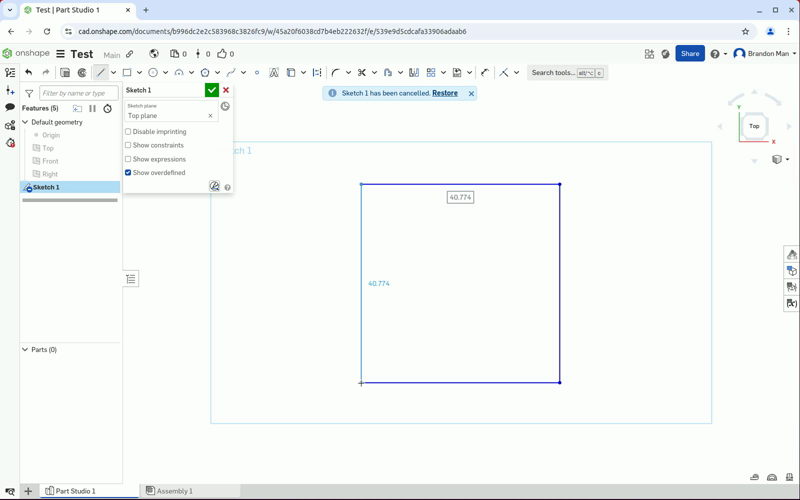
key(esc)
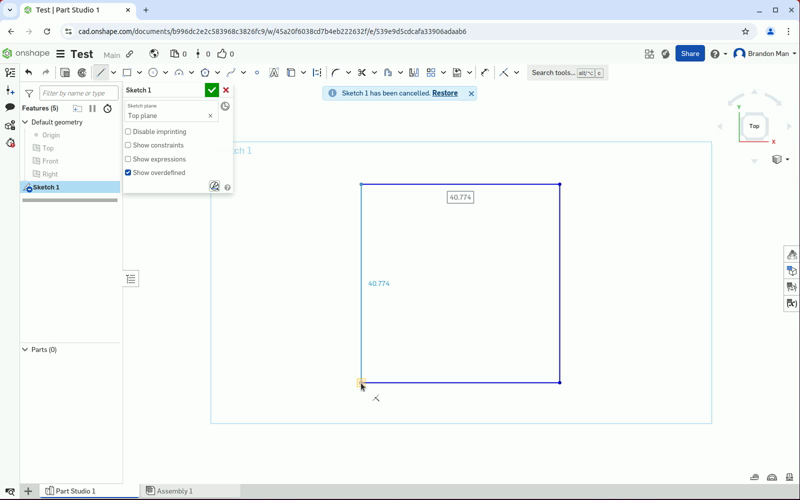
mouse_move(439, 321)
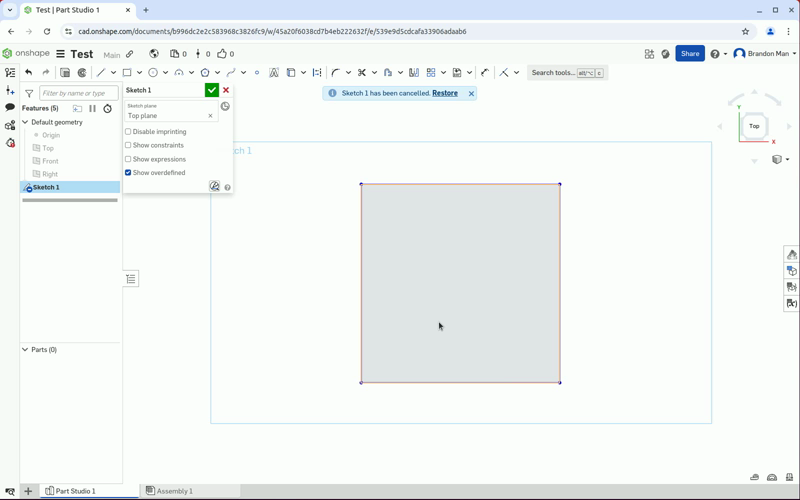
click(439, 321)
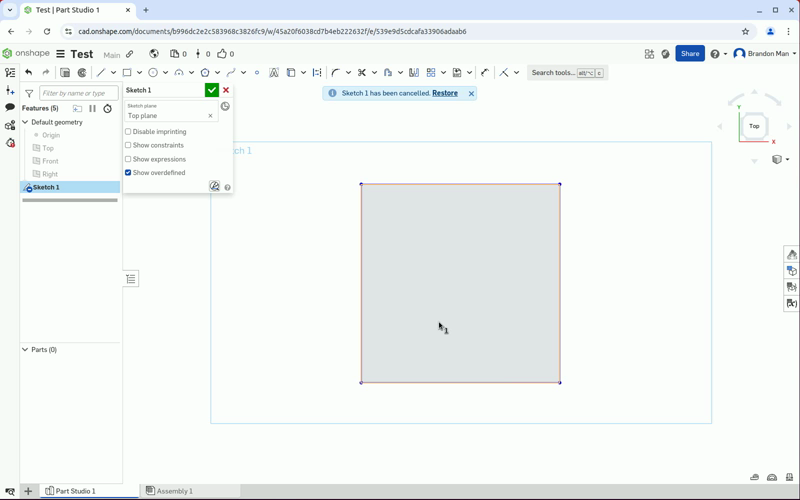
mouse_move(73, 352)
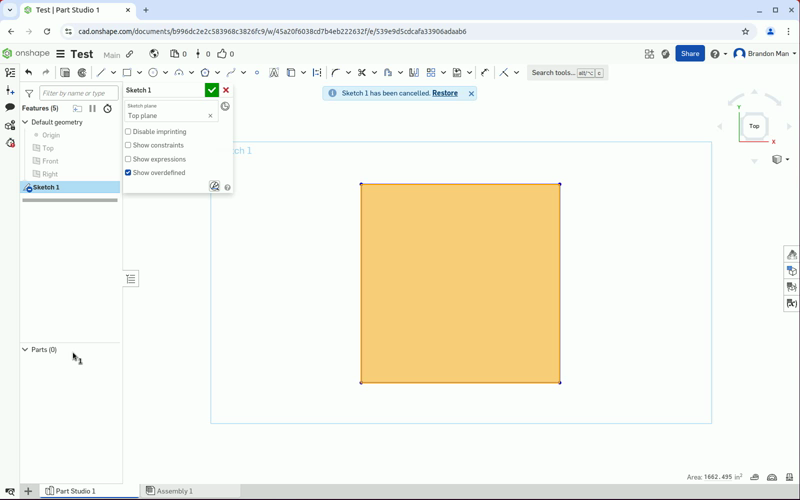
key(shift+y)
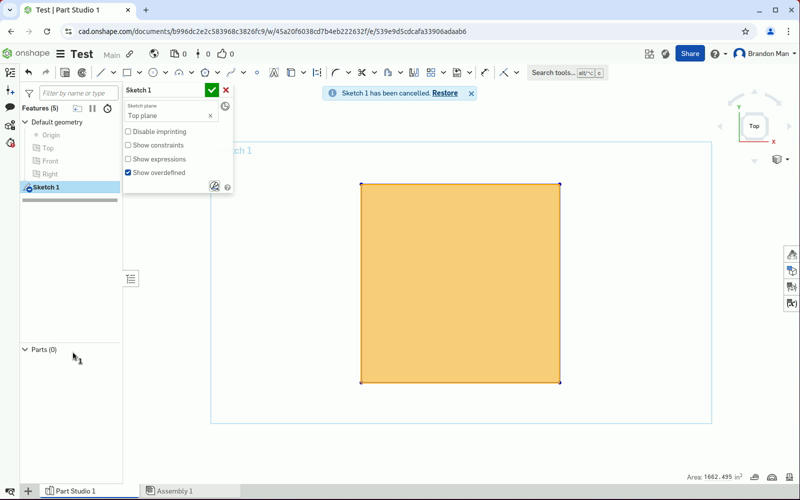
key(shift+e)
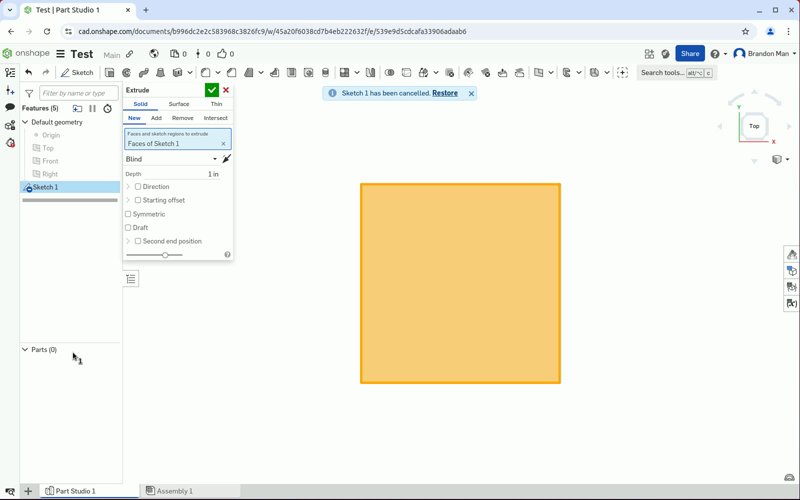
mouse_move(143, 106)
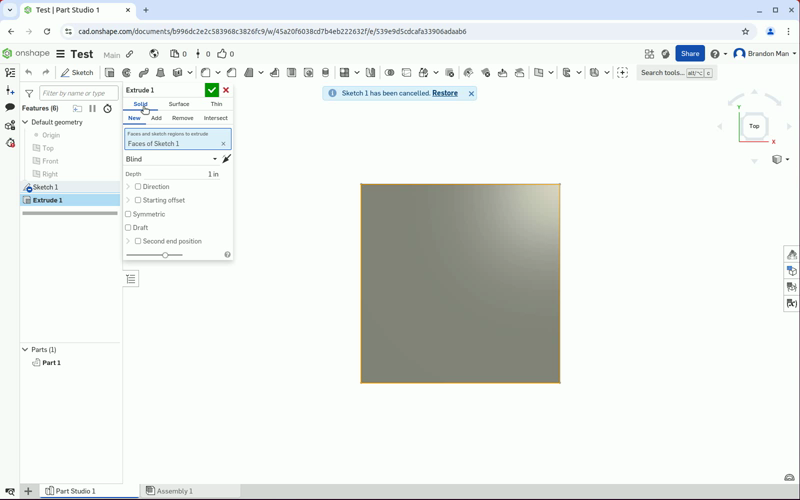
click(143, 106)
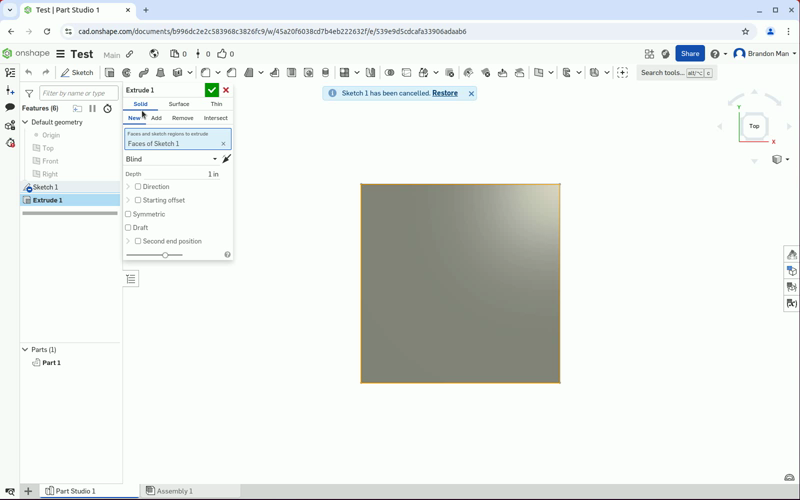
mouse_move(137, 120)
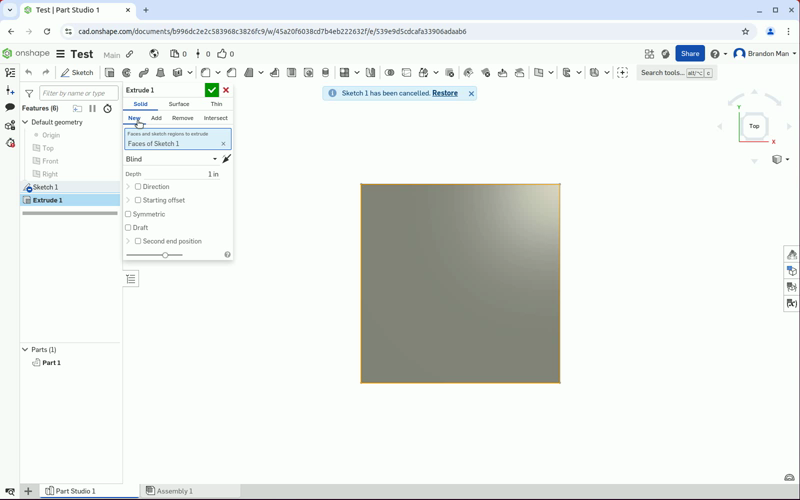
click(137, 120)
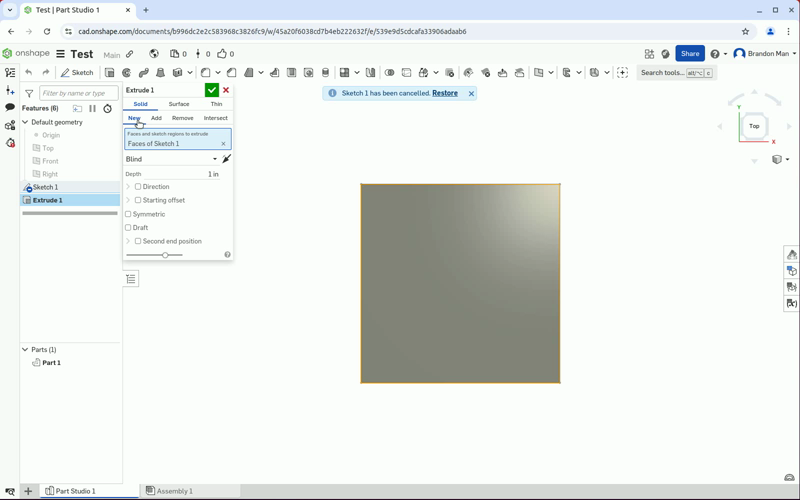
key(tab, 4)
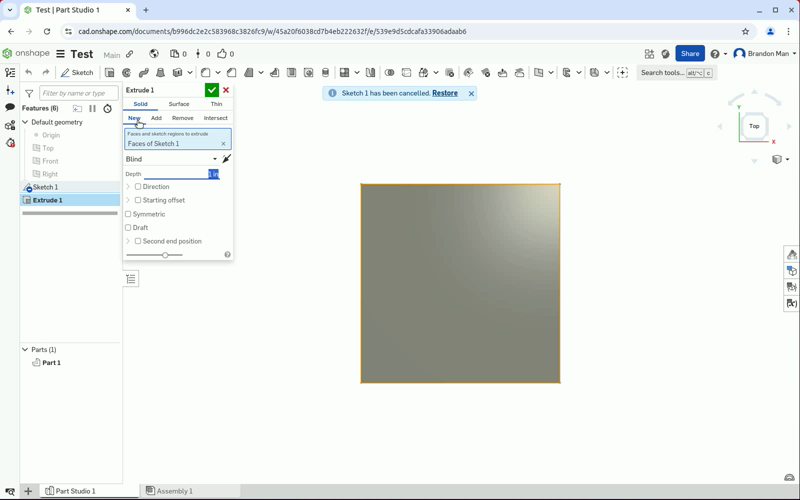
text(-1.926)
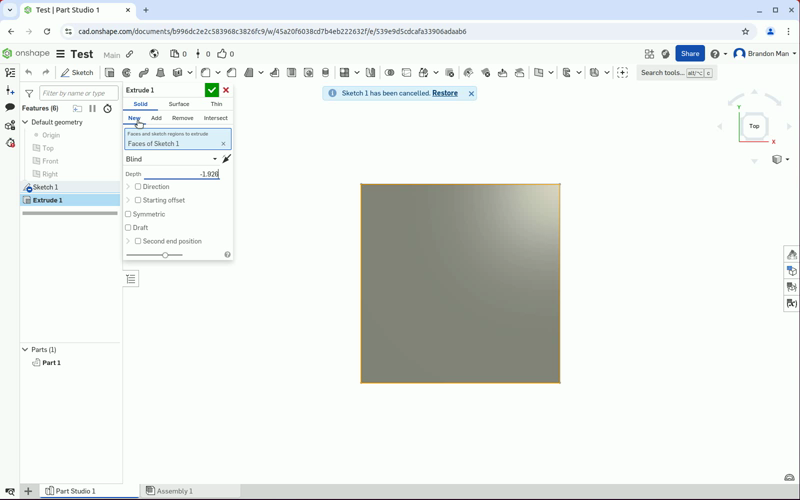
key(enter)
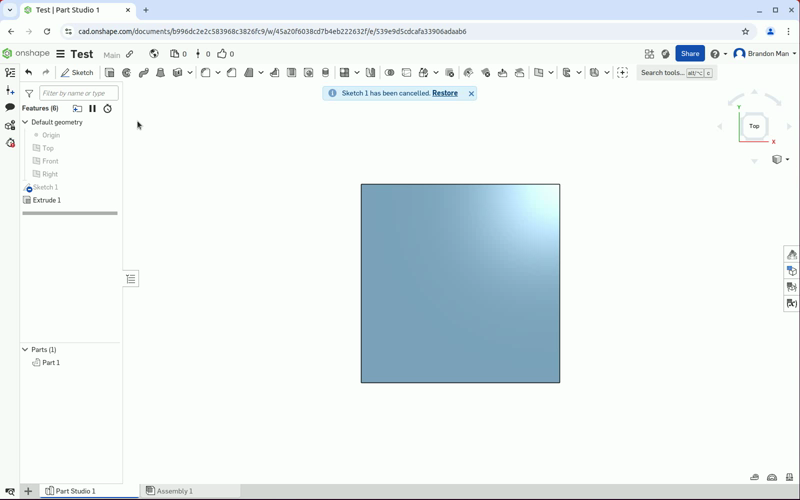
key(shift+h)
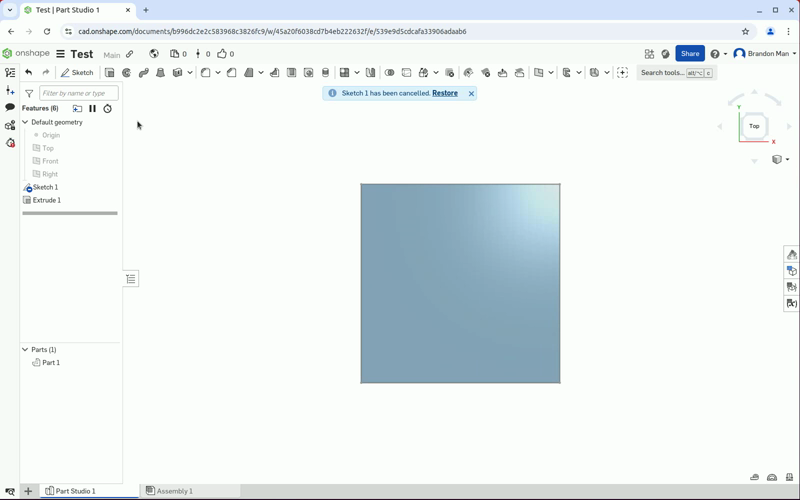
key(shift+h)
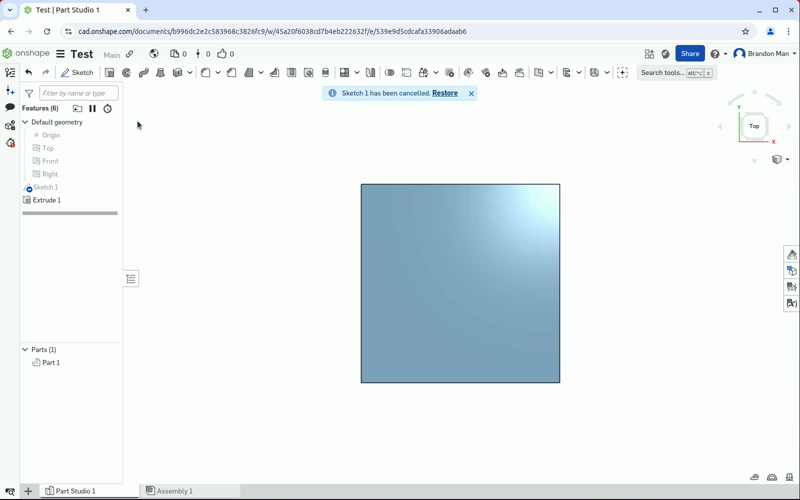
mouse_move(73, 189)
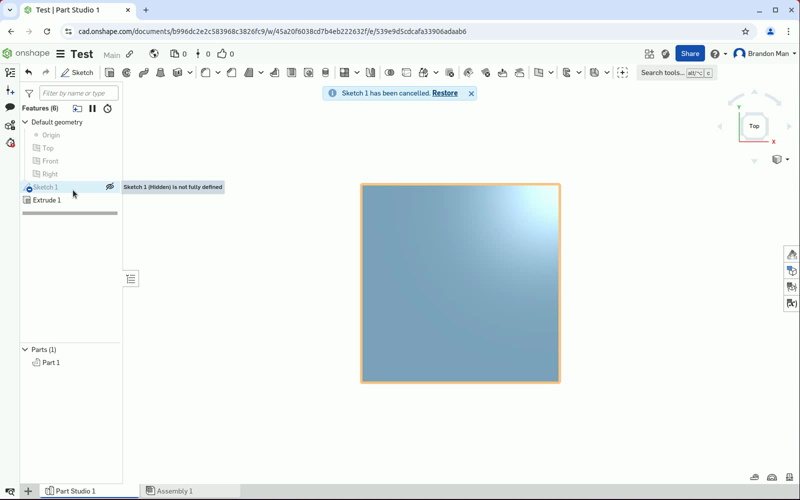
click(73, 189)
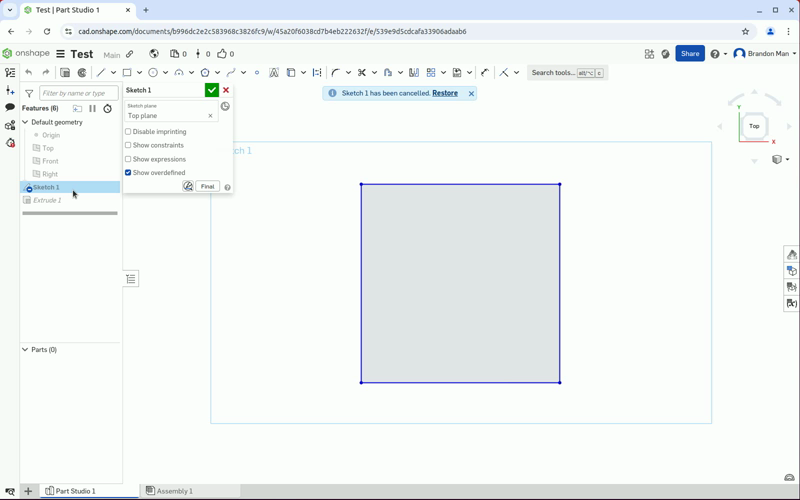
mouse_move(229, 92)
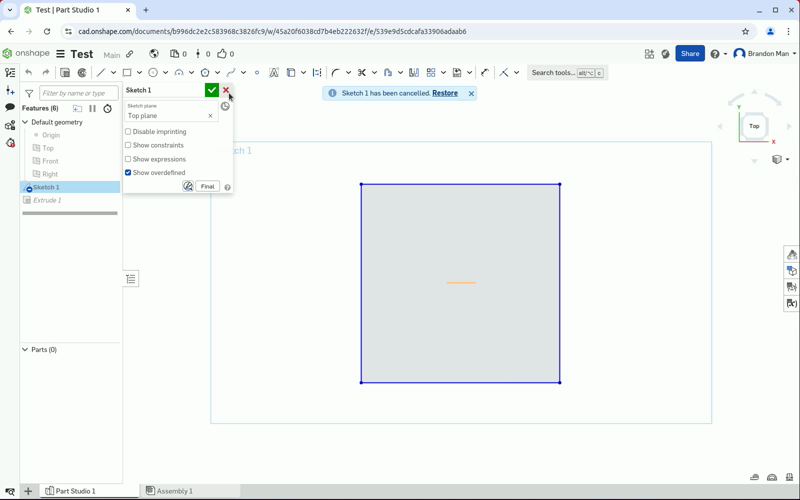
click(229, 92)
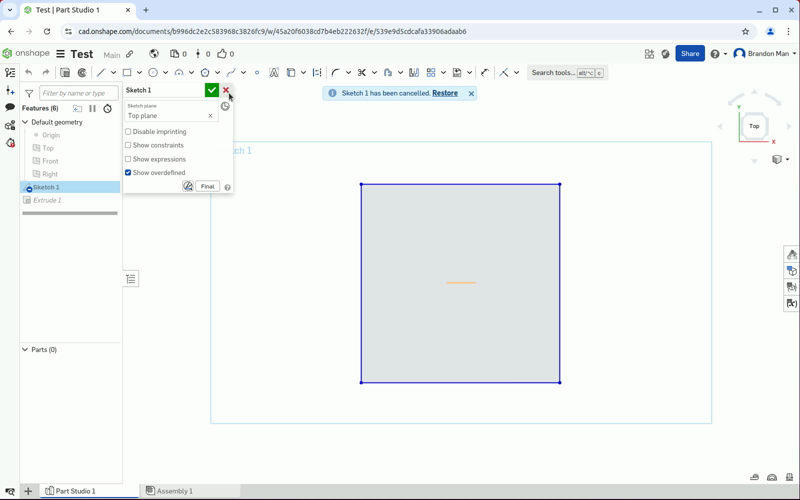
key(shift+s)
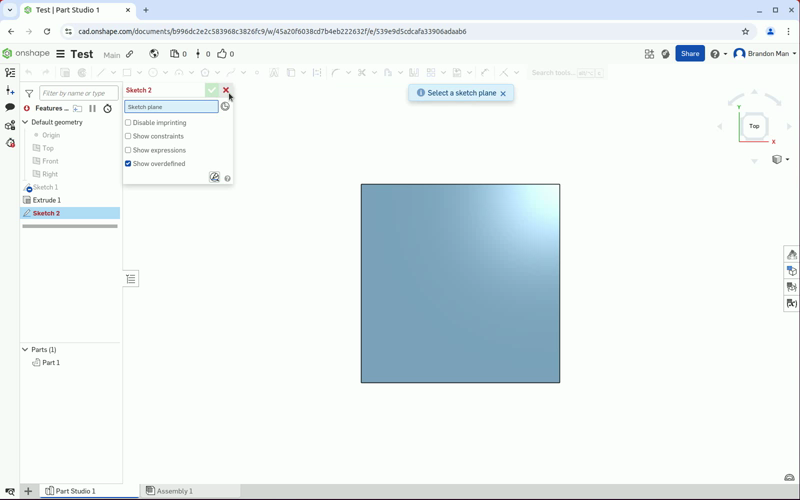
mouse_move(73, 150)
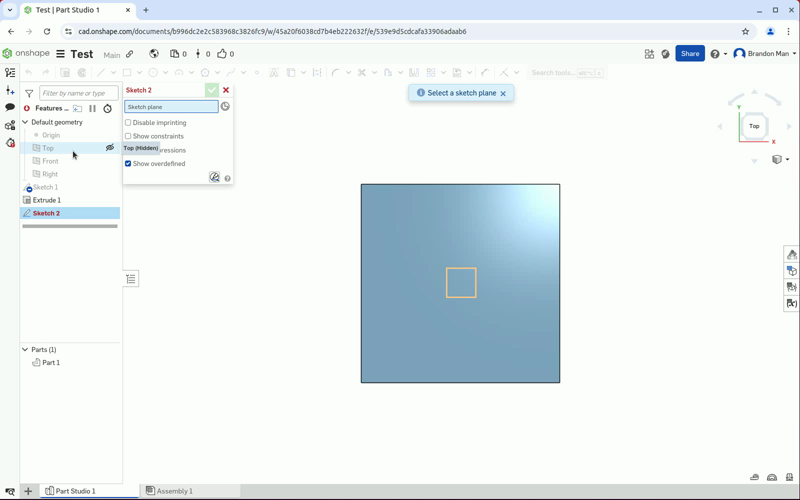
click(73, 150)
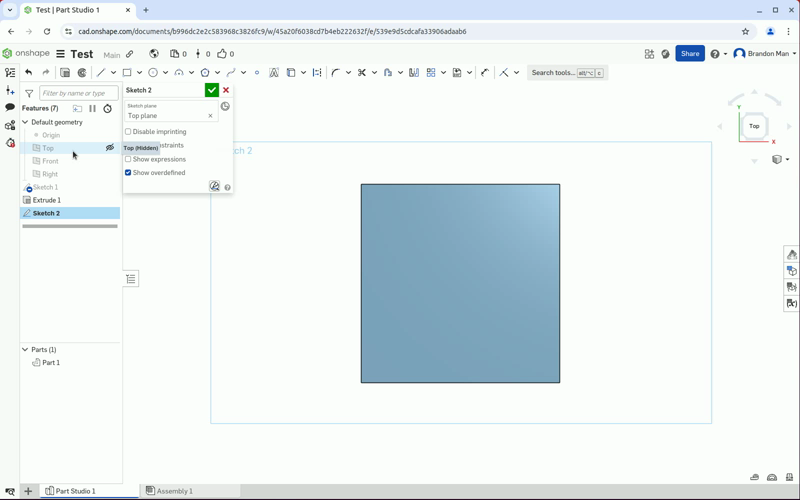
mouse_move(73, 352)
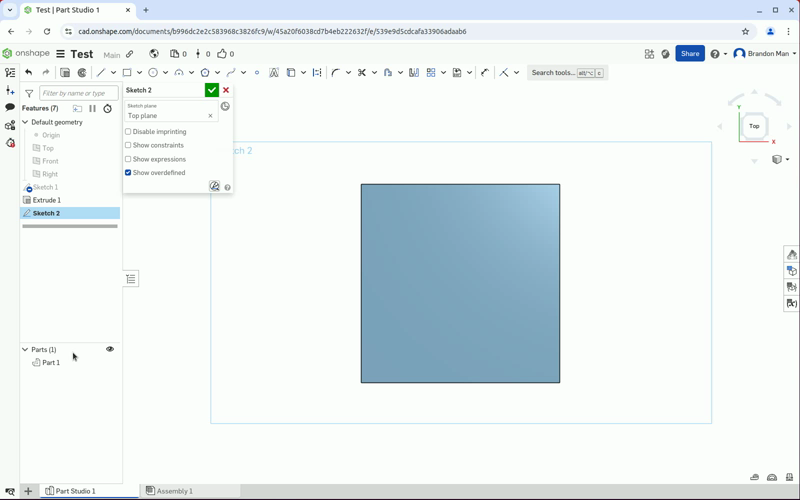
key(y)
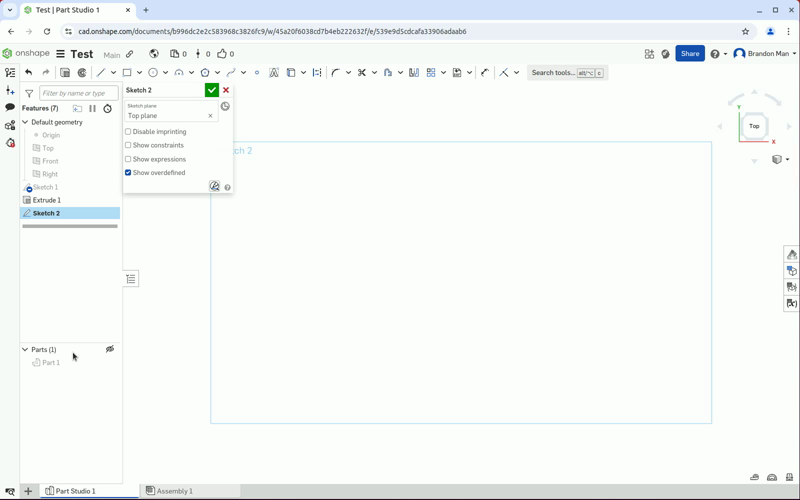
key(l)
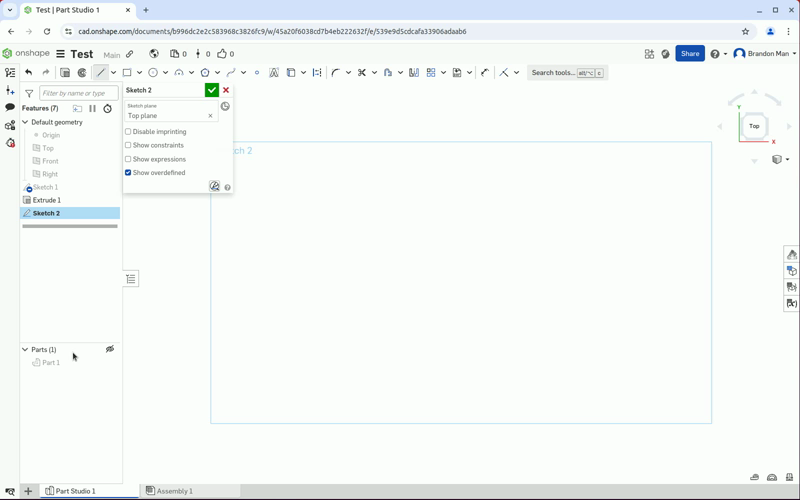
key_down(shift)
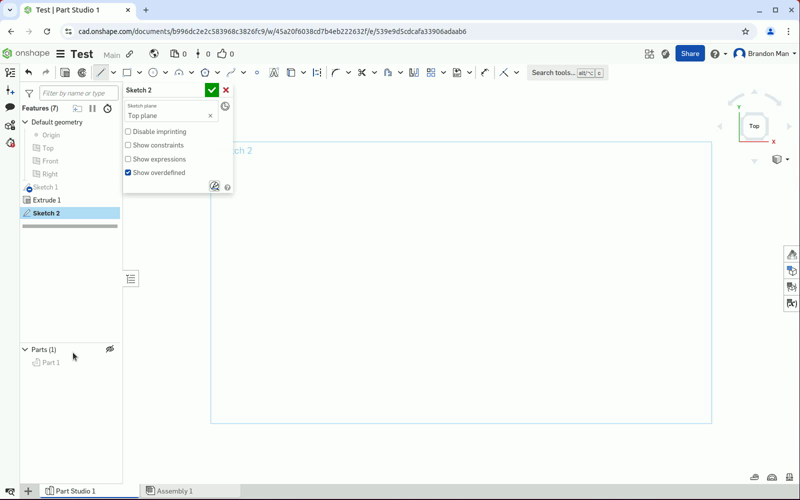
mouse_move(361, 382)
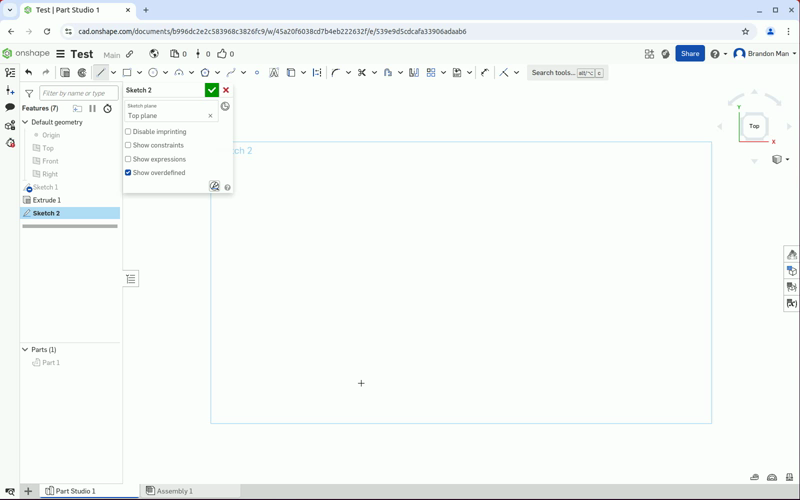
click(361, 382)
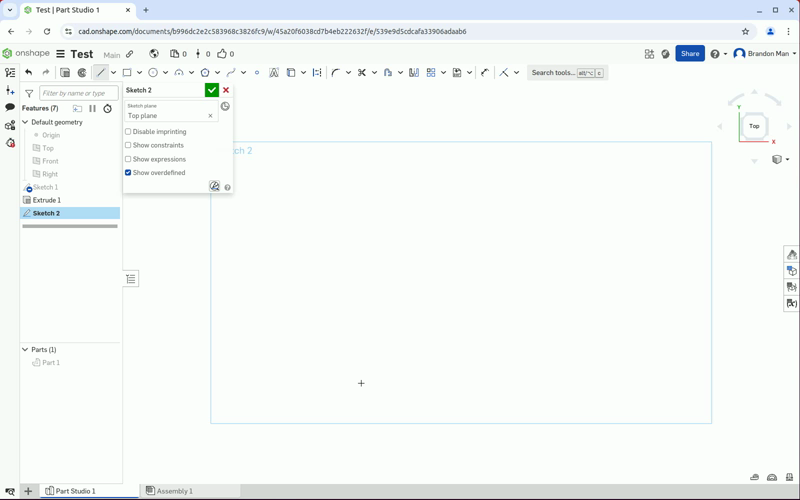
key_up(shift)
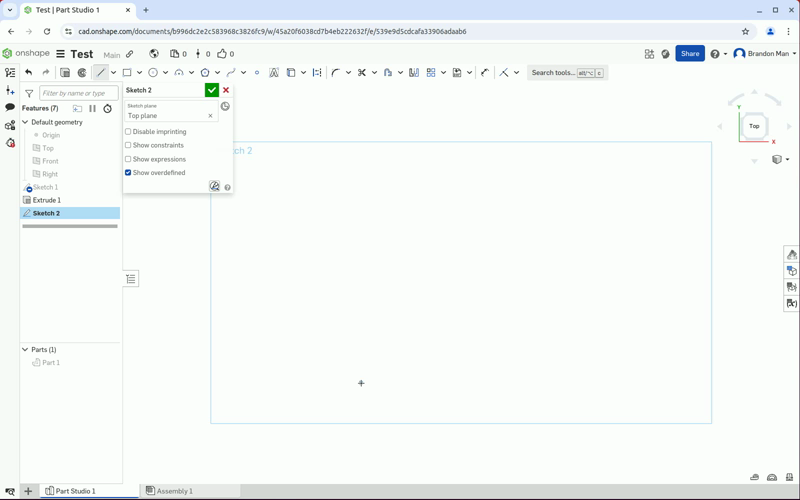
key_down(shift)
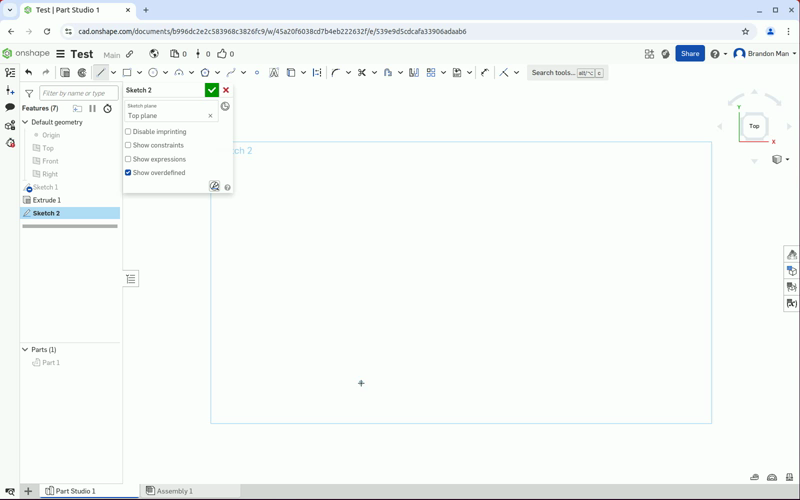
mouse_move(559, 382)
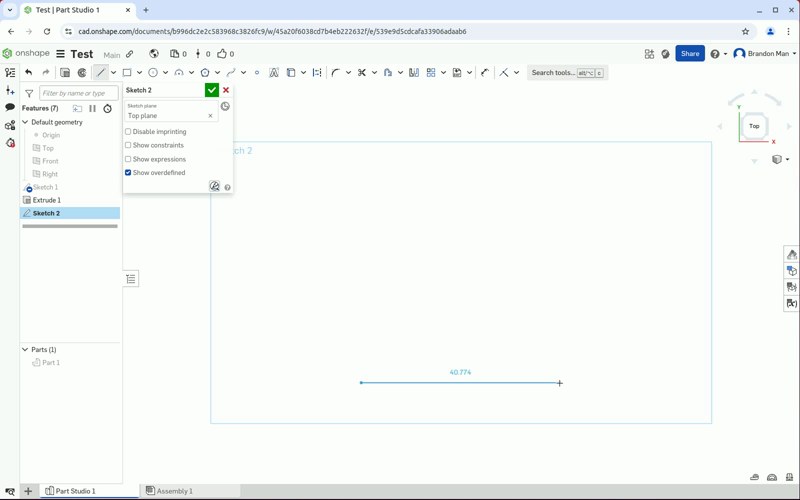
click(559, 382)
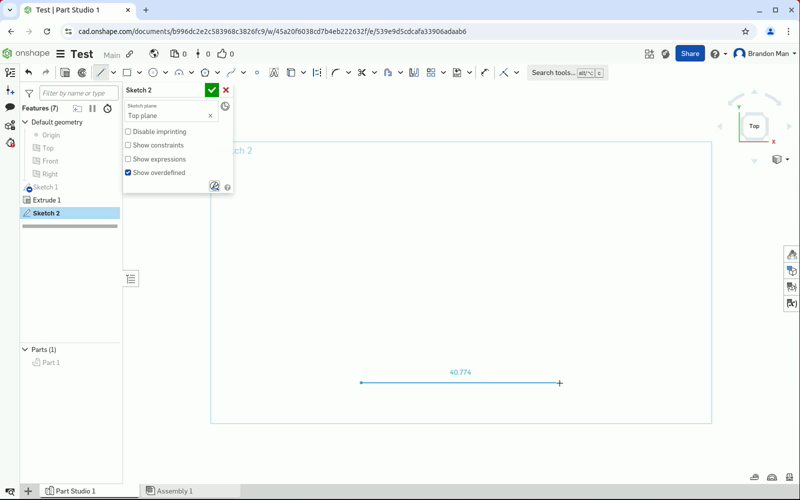
key_up(shift)
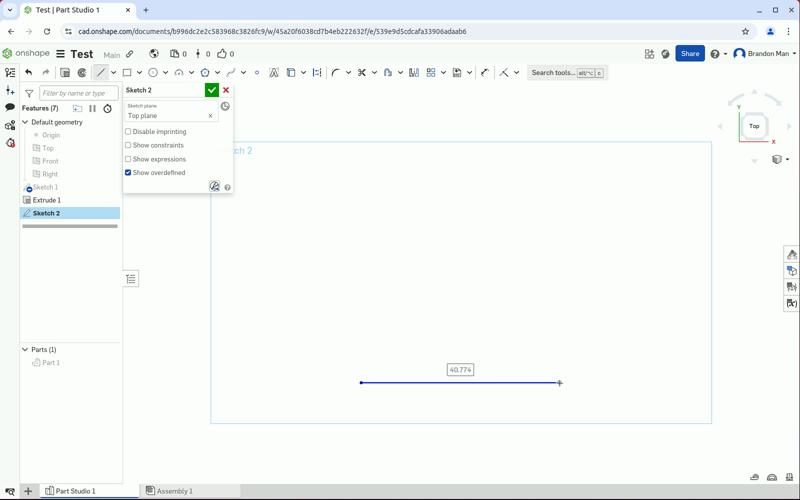
key_down(shift)
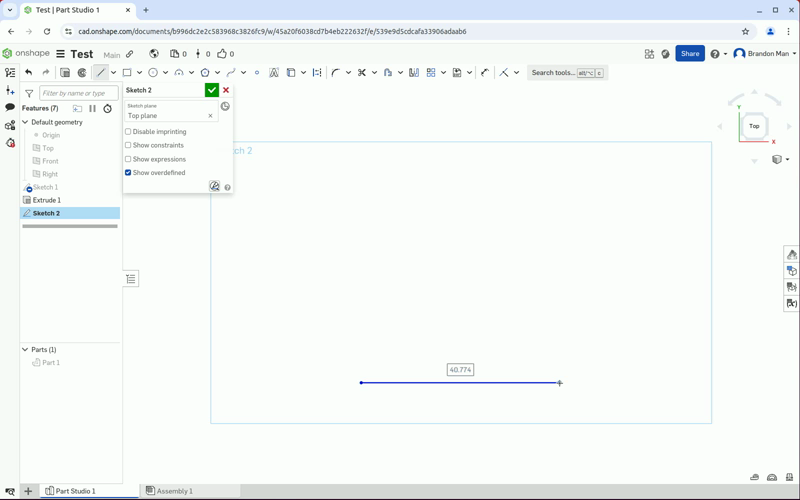
mouse_move(559, 184)
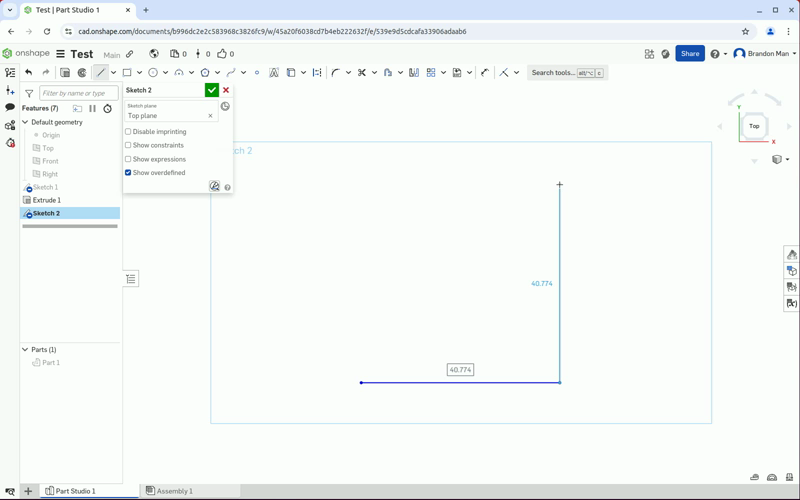
click(559, 184)
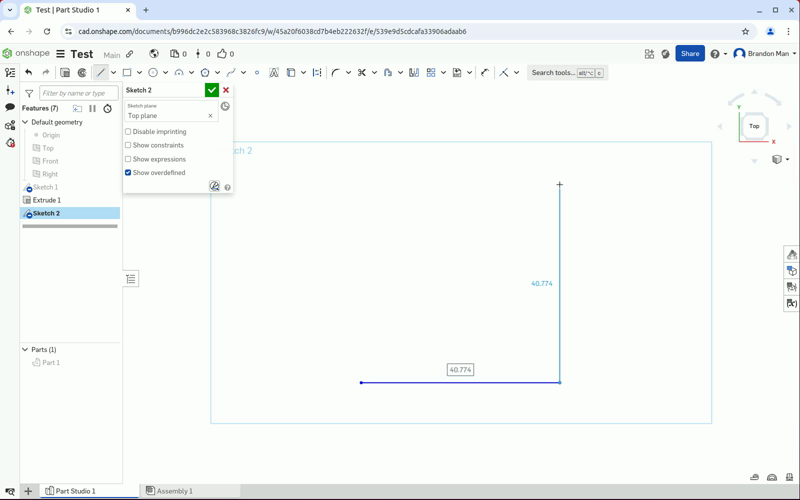
key_up(shift)
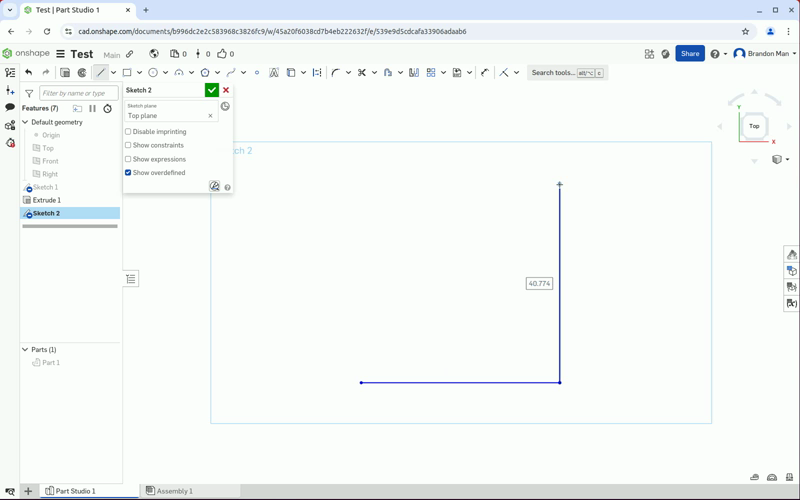
key_down(shift)
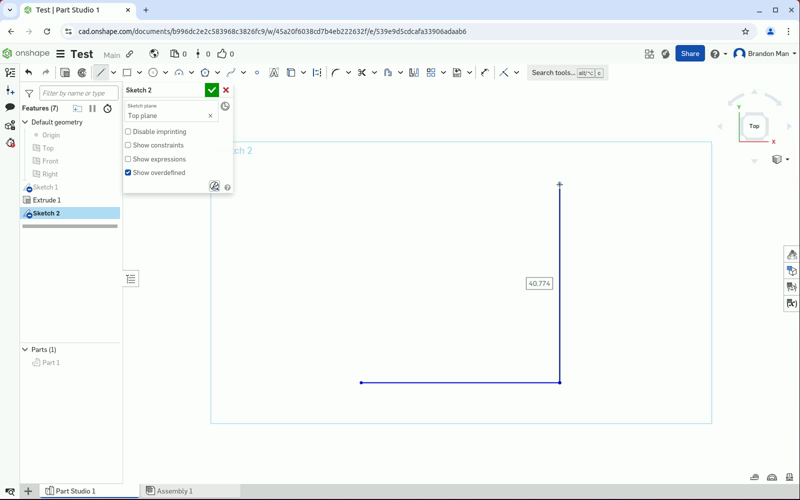
mouse_move(361, 184)
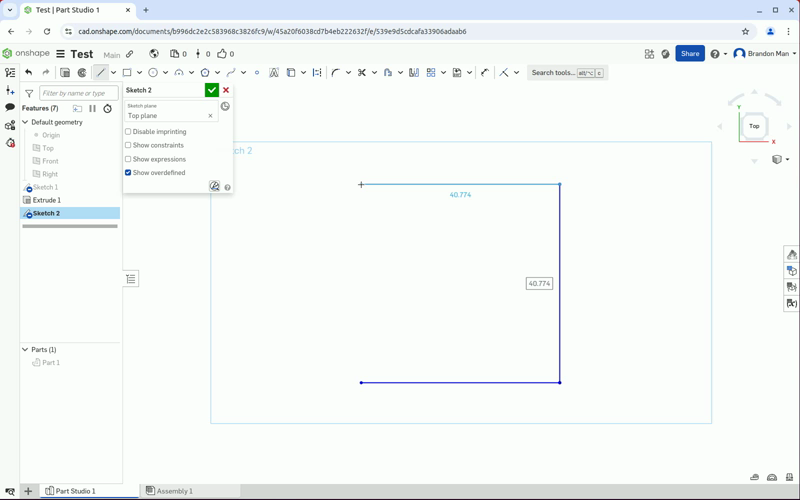
click(361, 184)
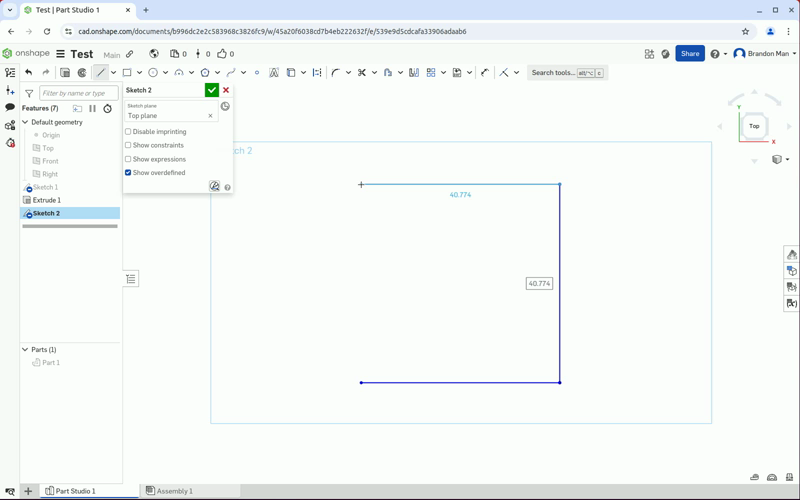
key_up(shift)
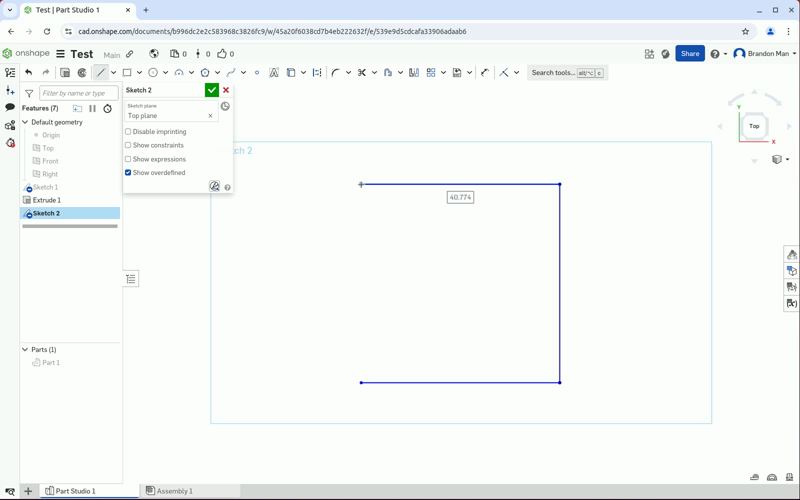
key_down(shift)
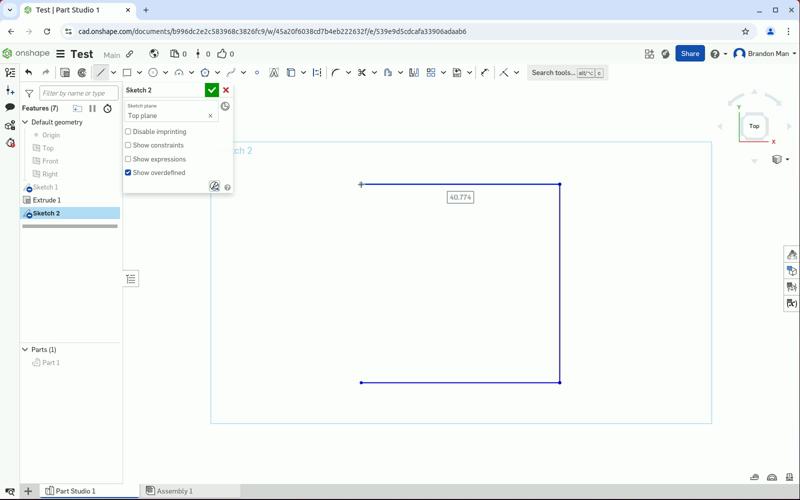
mouse_move(361, 382)
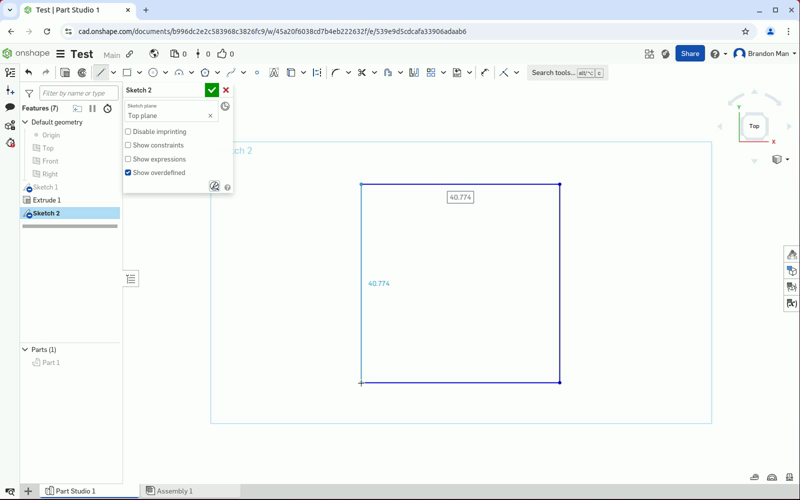
key_up(shift)
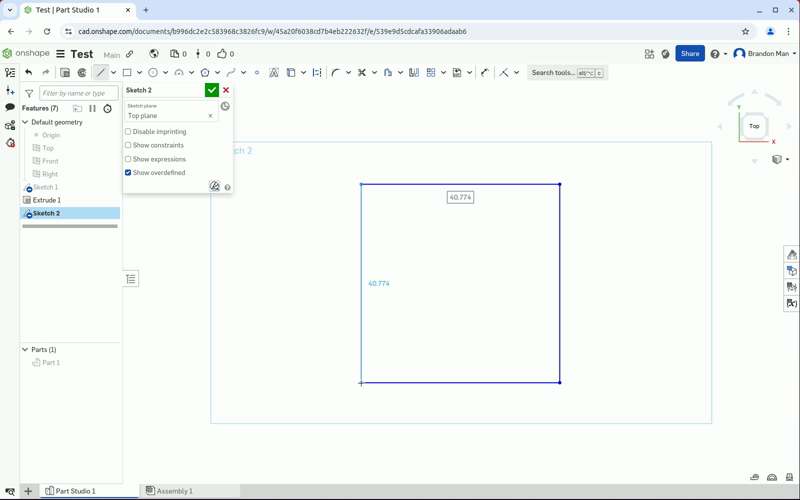
click(361, 382)
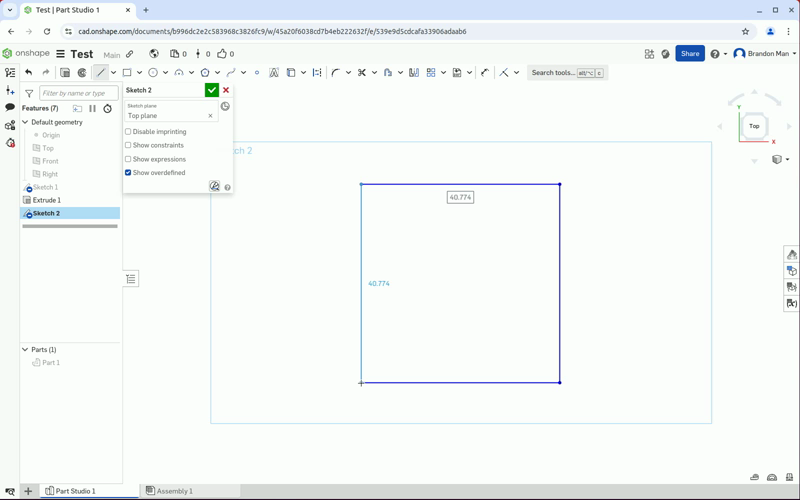
key(esc)
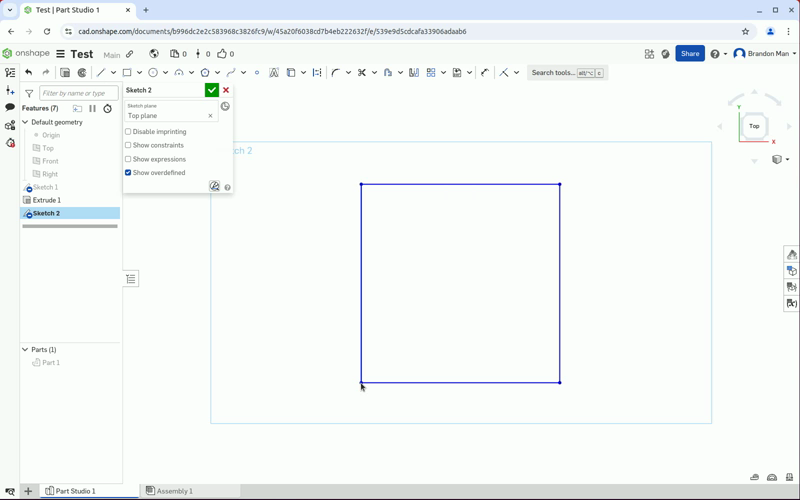
mouse_move(416, 298)
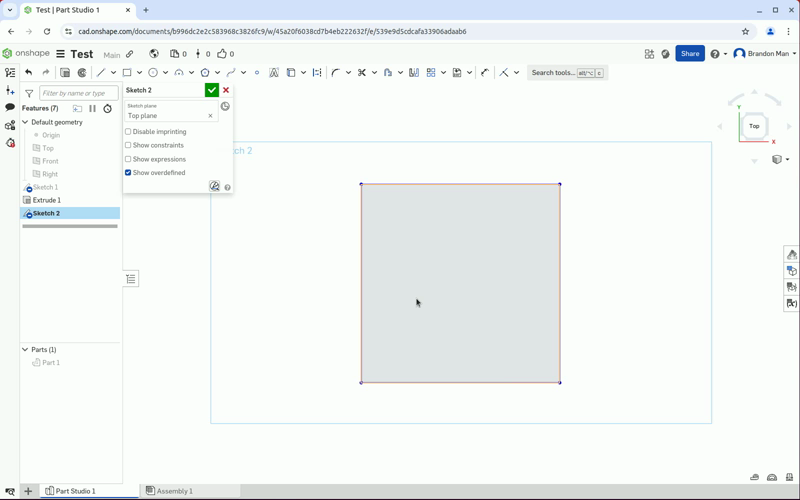
click(416, 298)
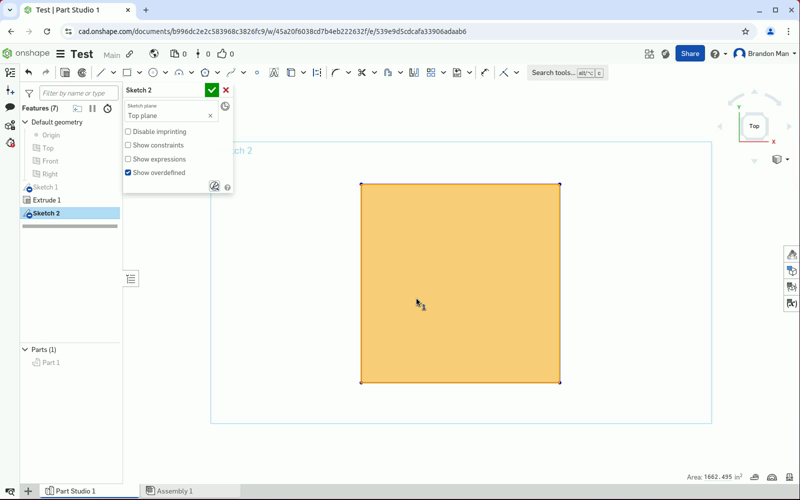
mouse_move(73, 352)
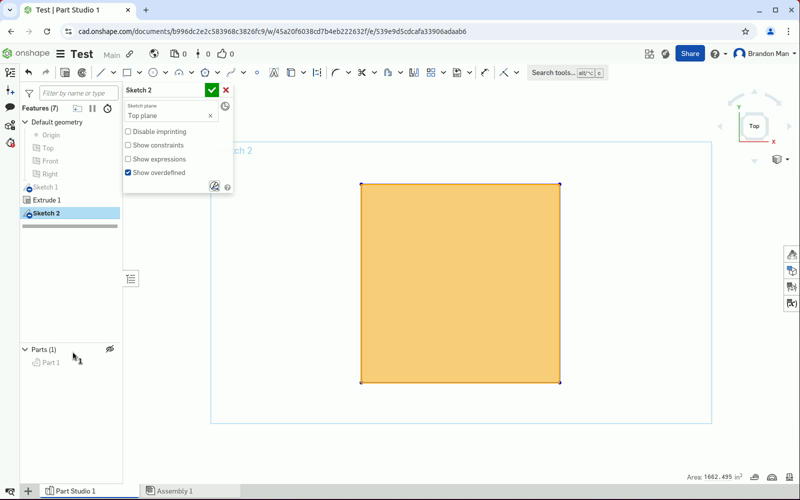
key(shift+y)
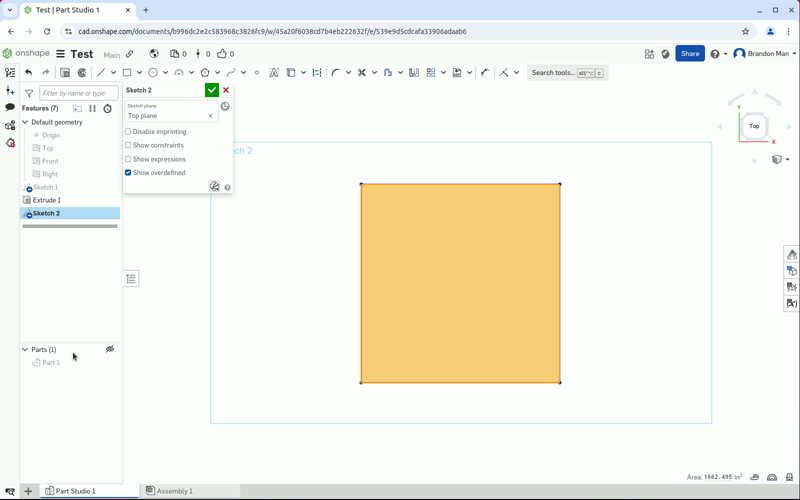
key(shift+e)
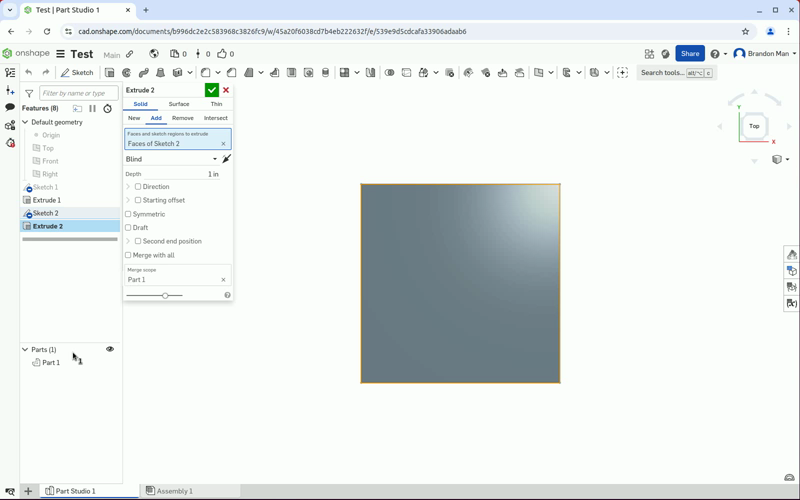
mouse_move(143, 106)
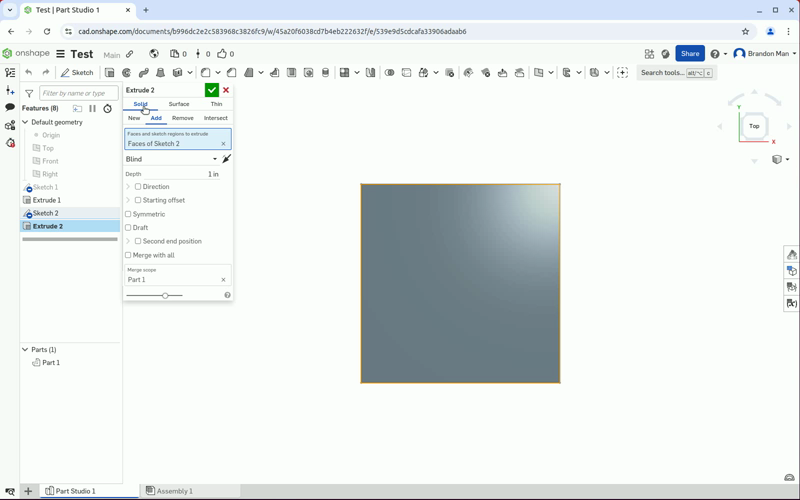
click(143, 106)
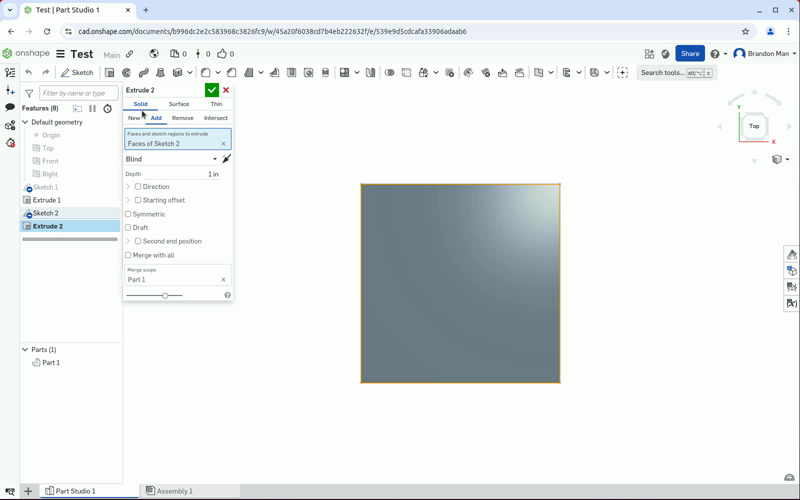
mouse_move(137, 120)
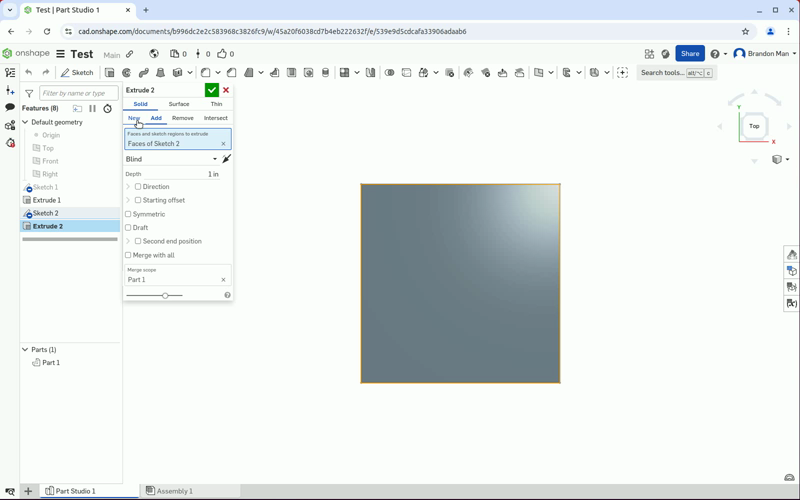
click(137, 120)
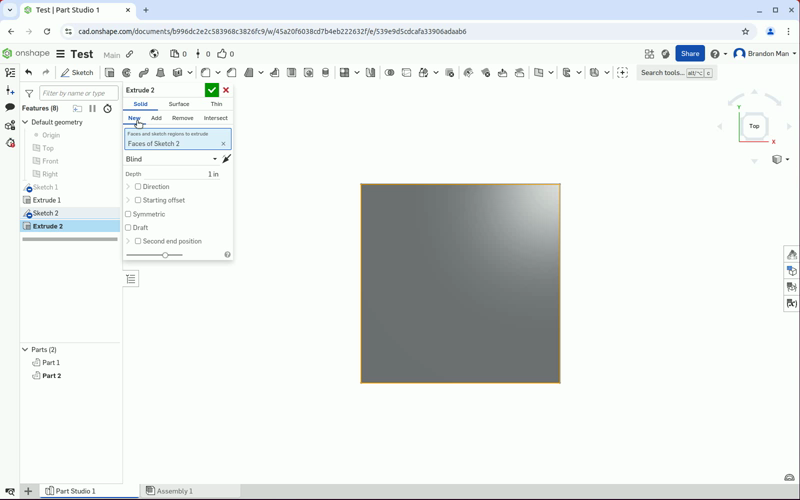
key(tab, 4)
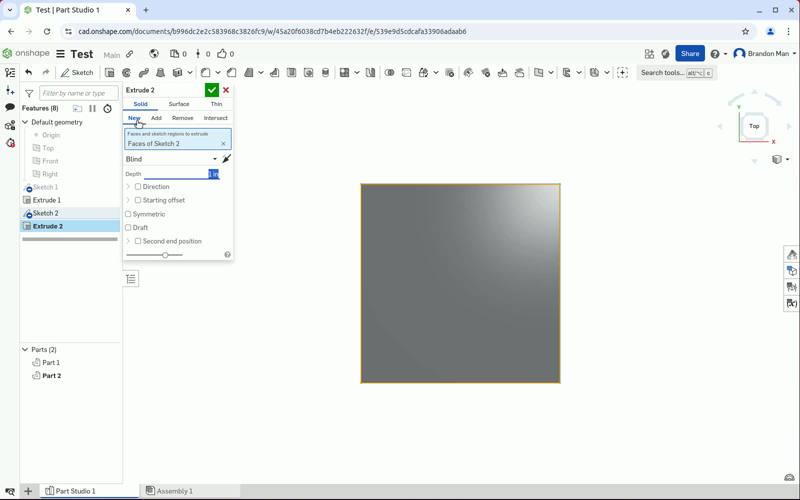
text(1.926)
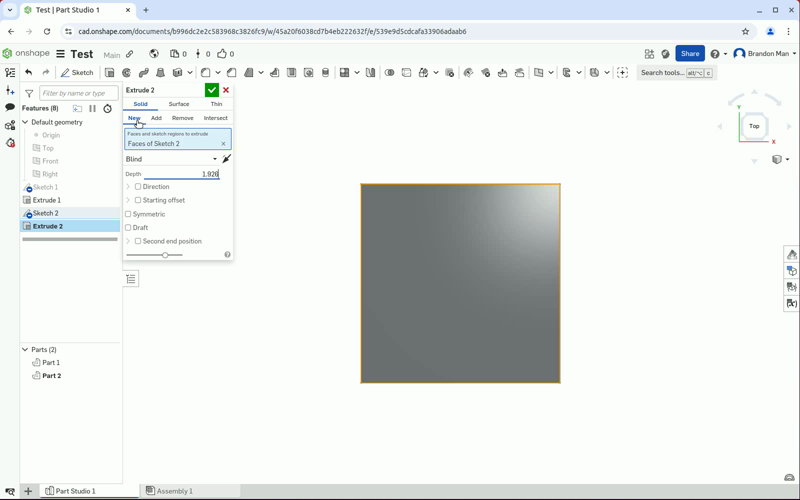
key(enter)
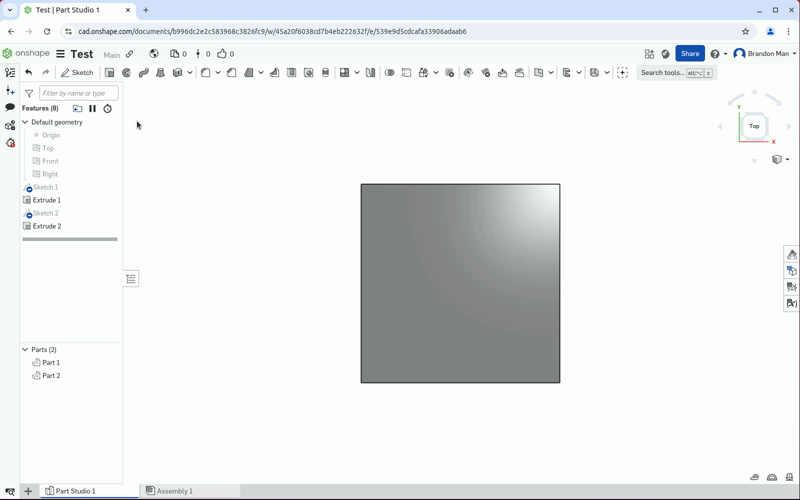
key(shift+h)
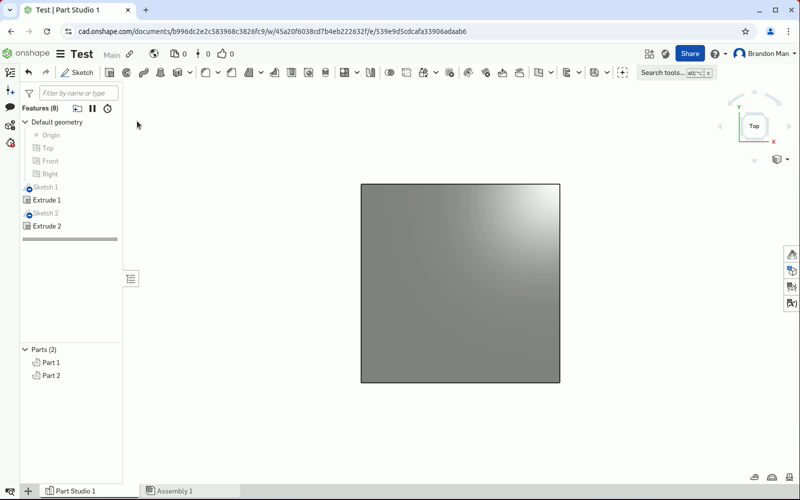
key(shift+h)
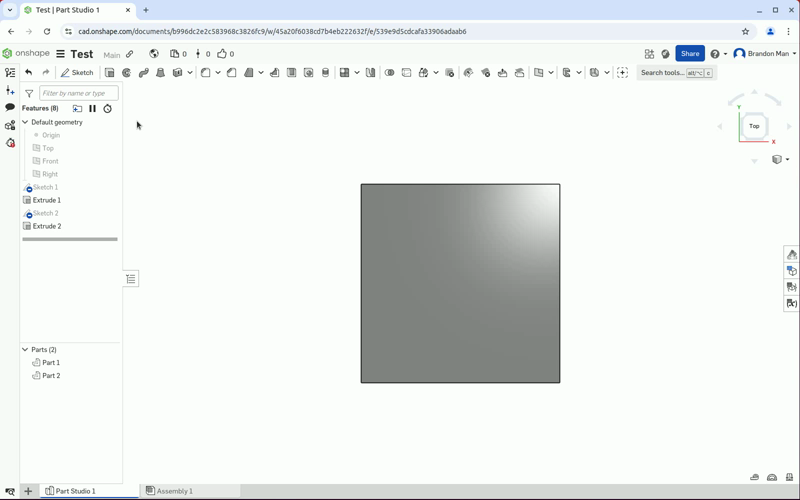
mouse_move(73, 189)
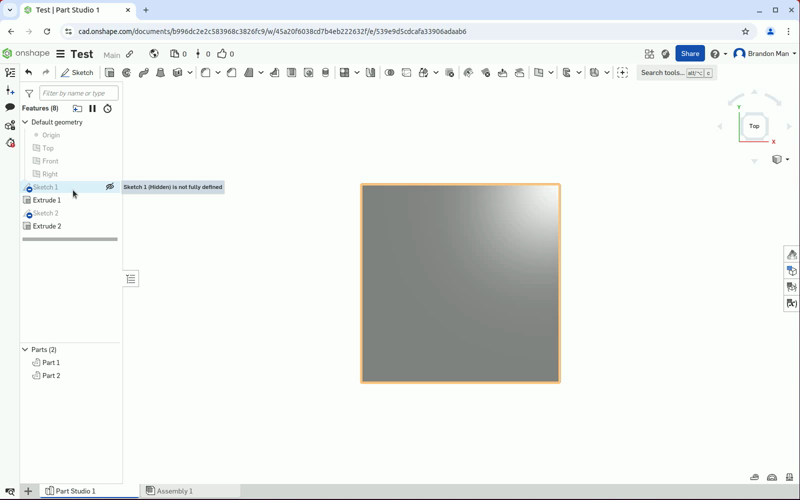
click(73, 189)
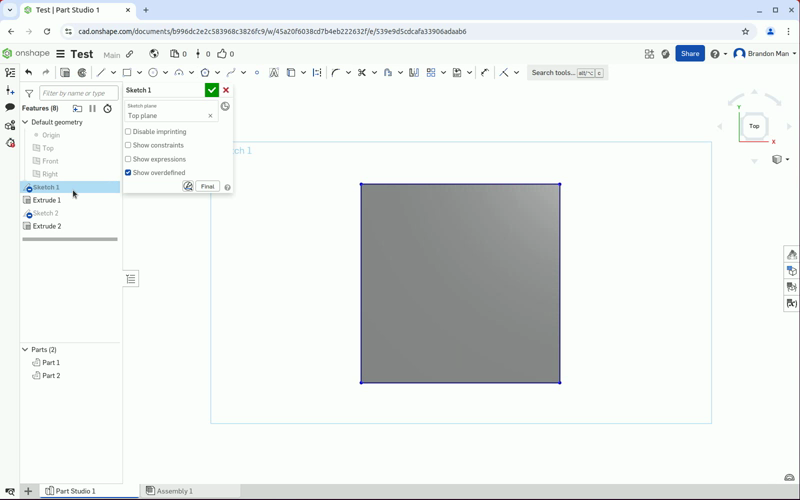
mouse_move(229, 92)
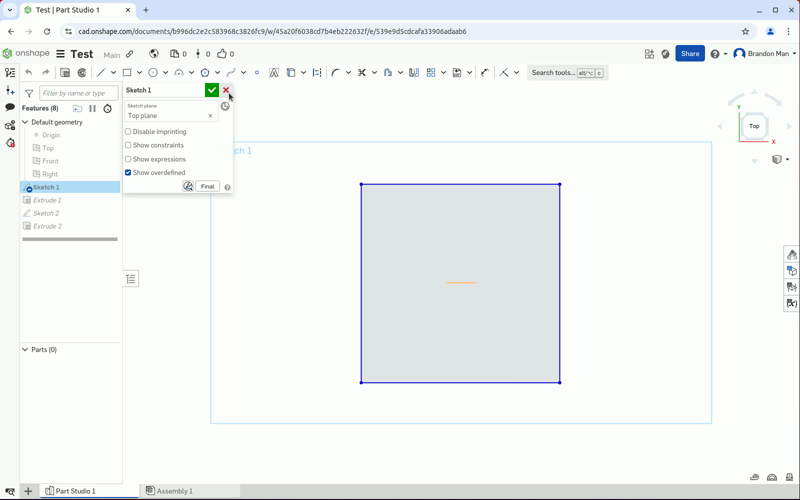
click(229, 92)
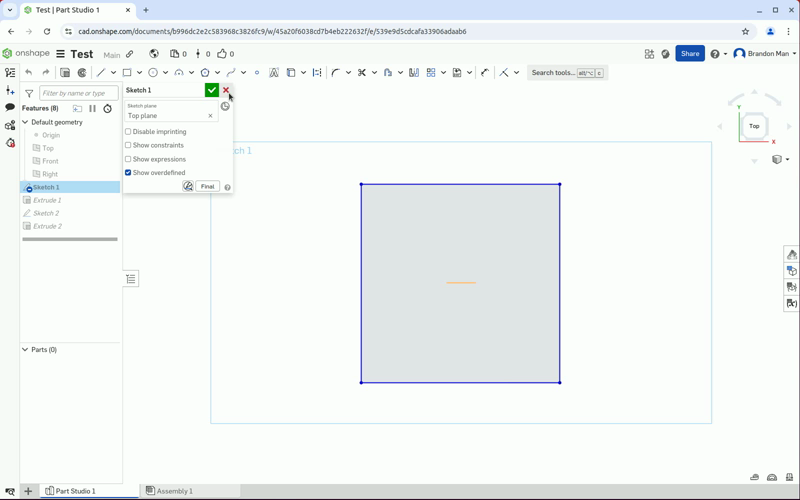
key(shift+s)
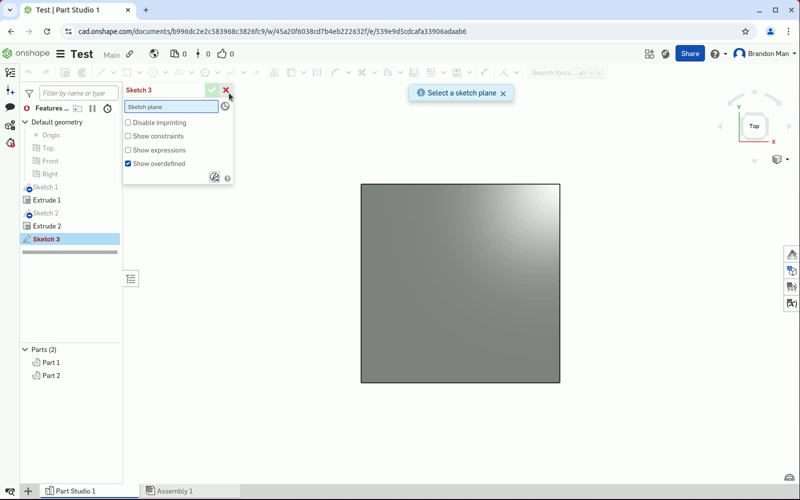
mouse_move(73, 150)
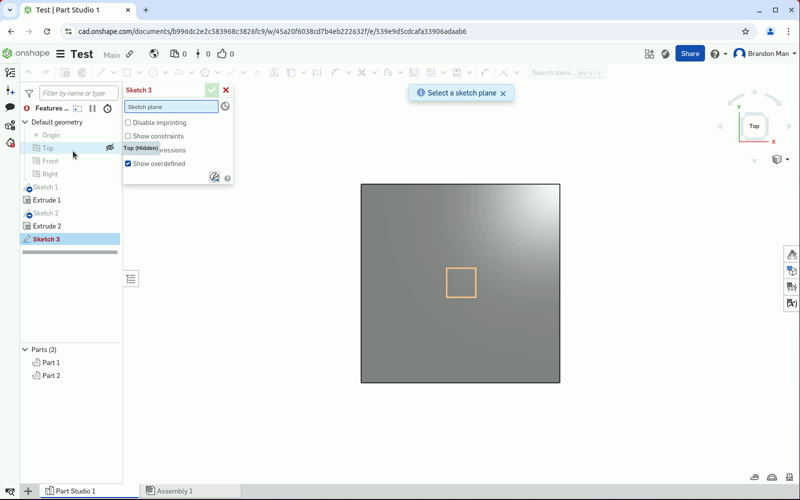
click(73, 150)
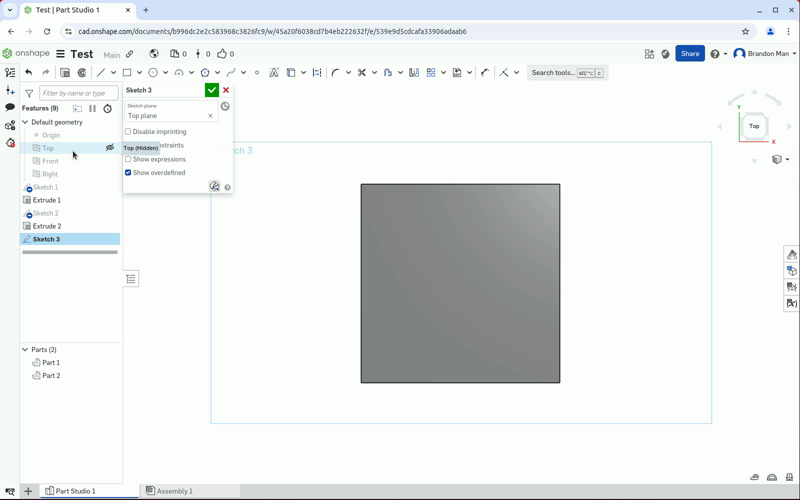
mouse_move(73, 352)
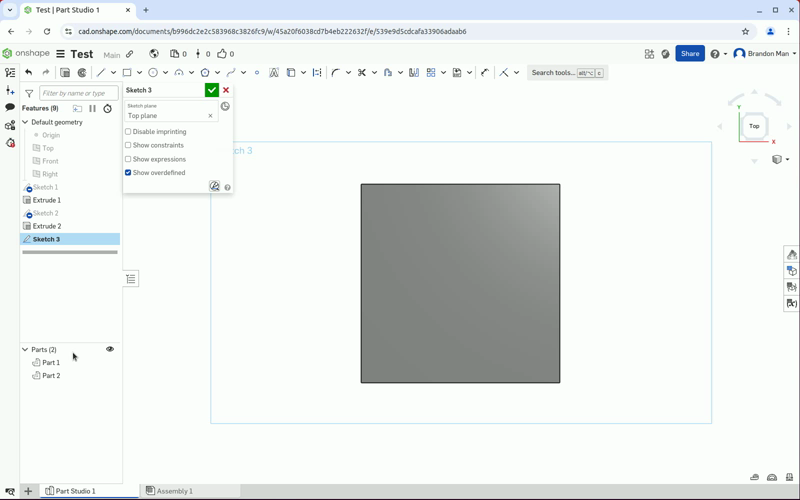
key(y)
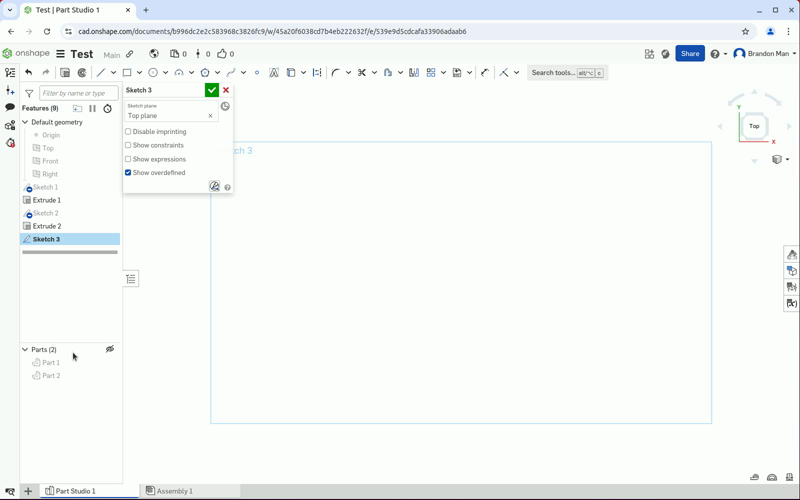
key(l)
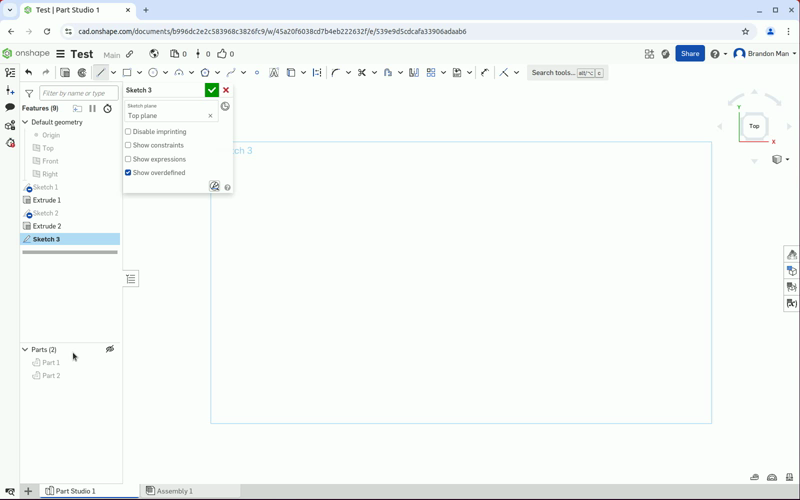
key_down(shift)
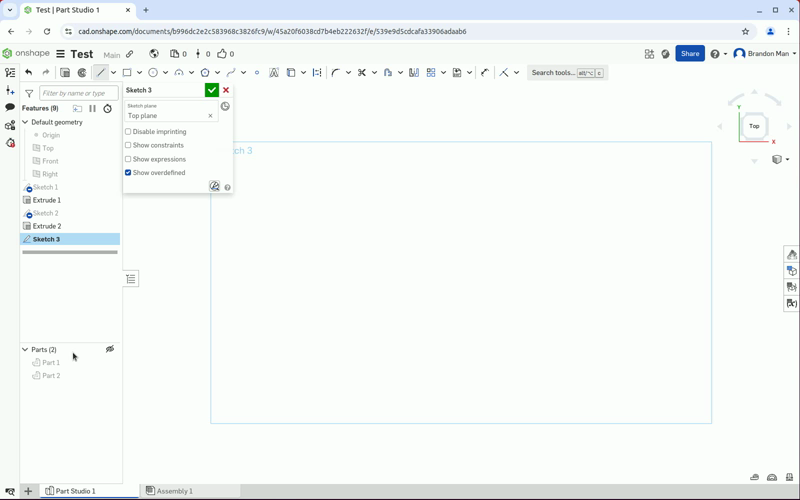
mouse_move(348, 395)
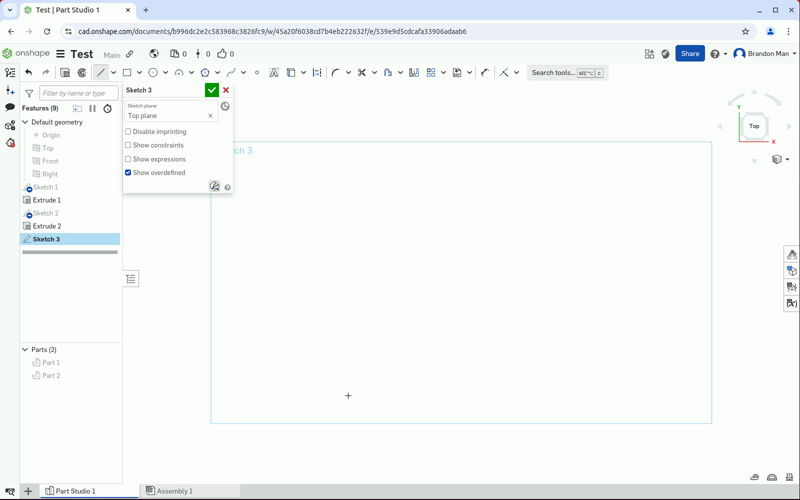
click(348, 395)
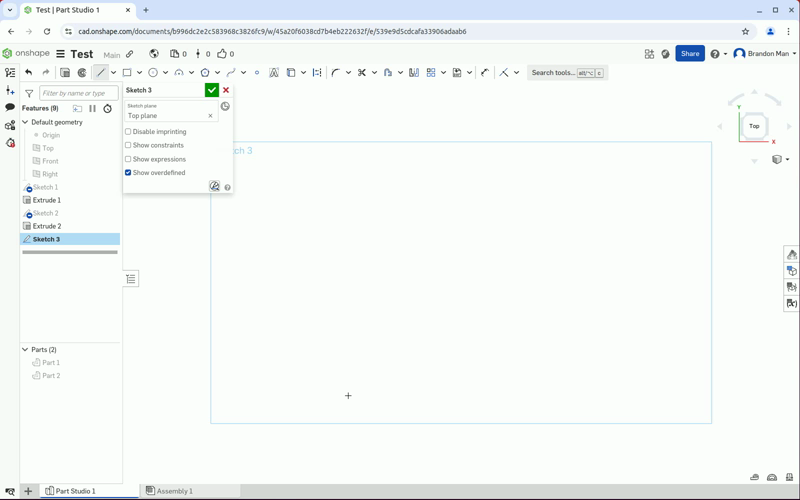
key_up(shift)
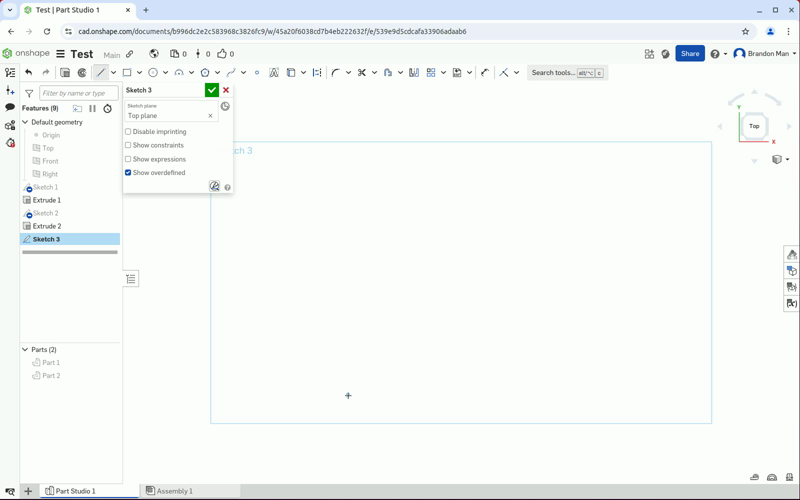
key_down(shift)
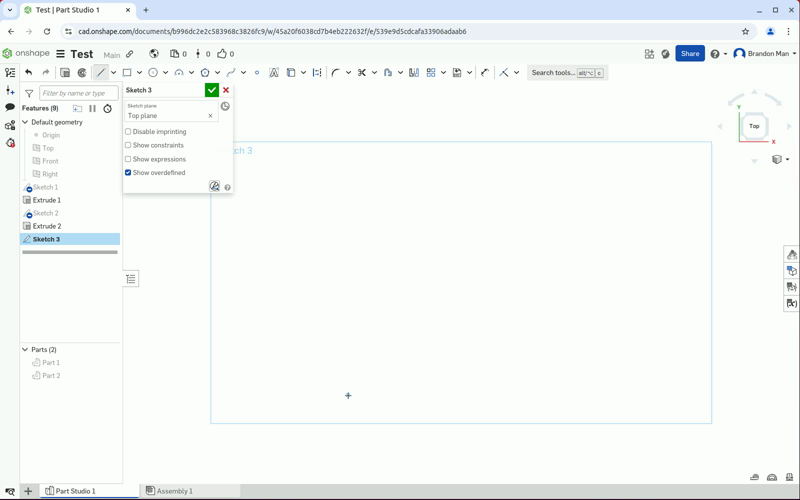
mouse_move(572, 395)
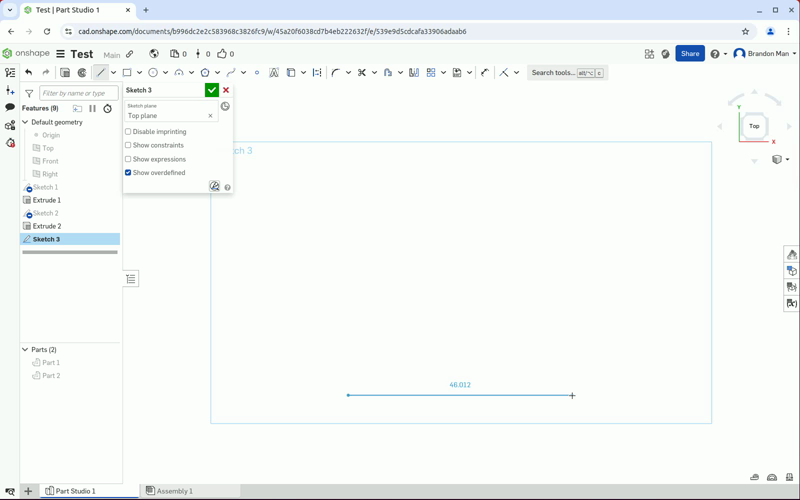
click(572, 395)
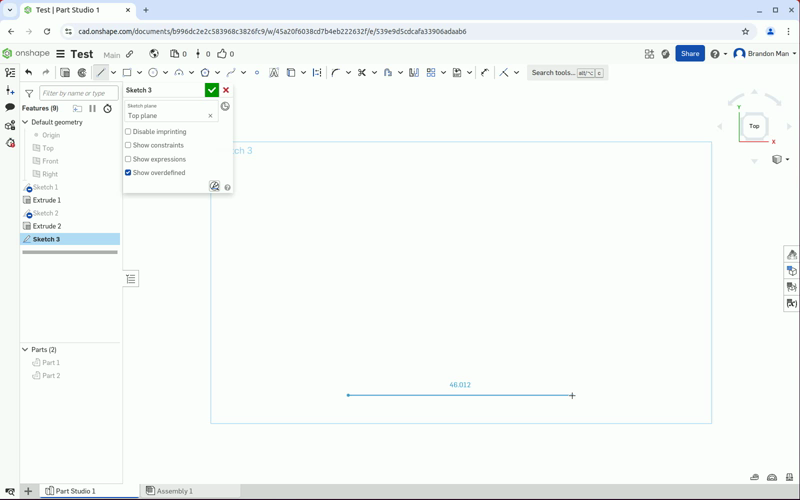
key_up(shift)
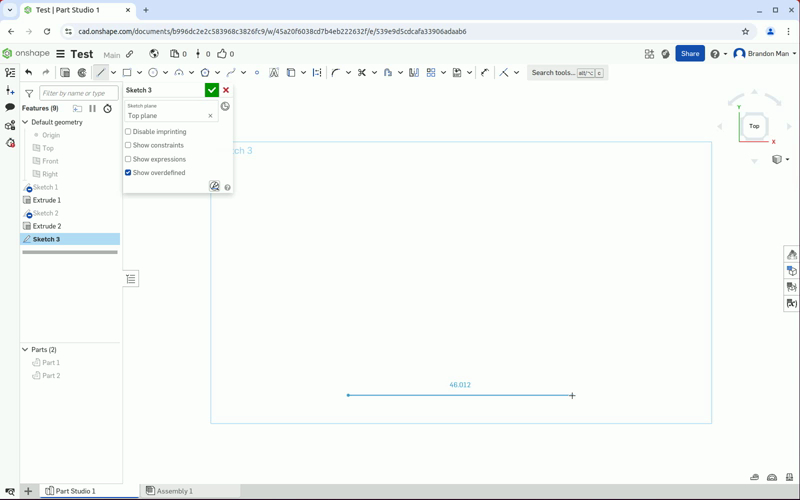
key_down(shift)
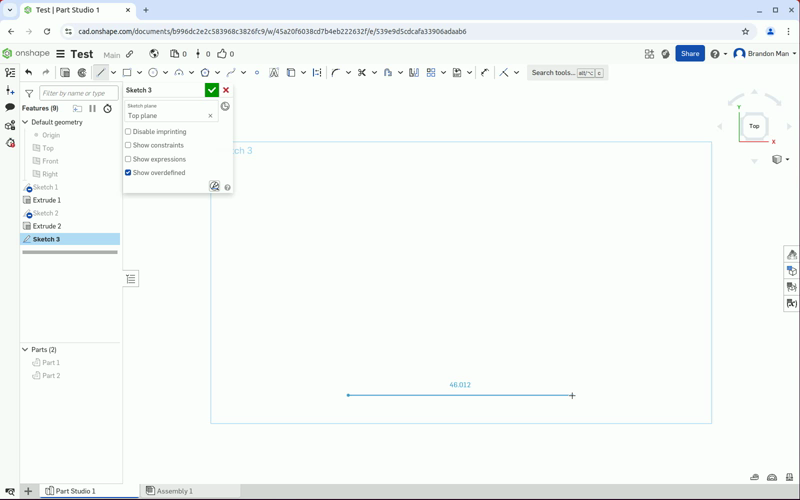
mouse_move(572, 171)
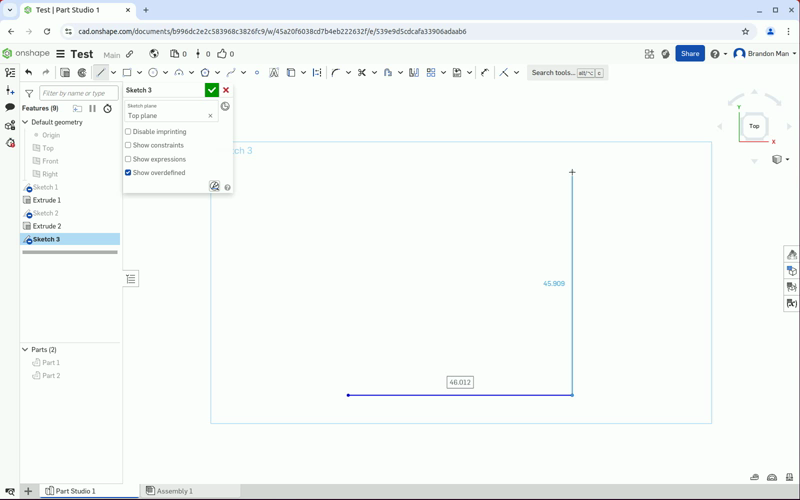
click(572, 171)
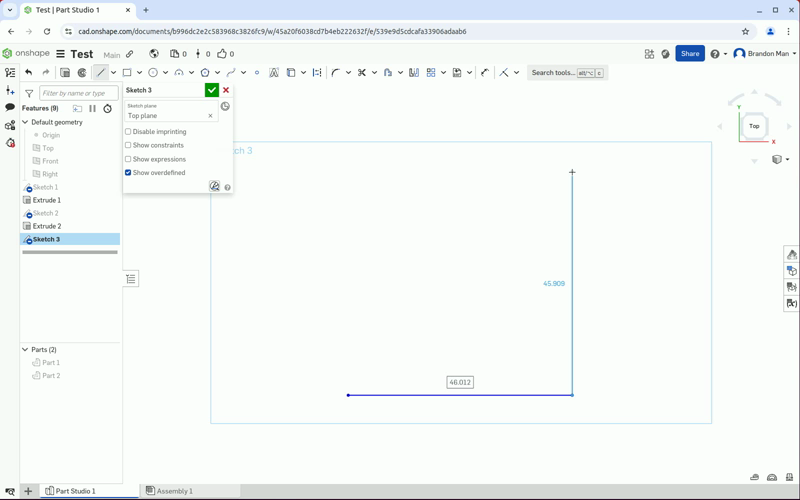
key_up(shift)
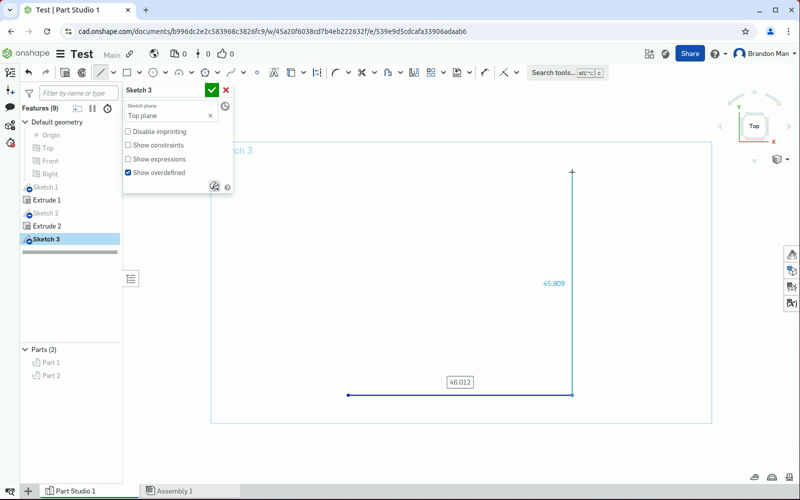
key_down(shift)
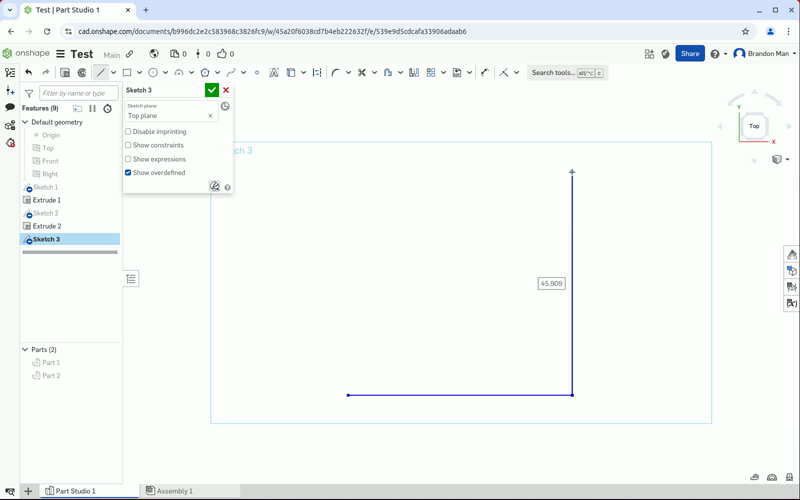
mouse_move(348, 171)
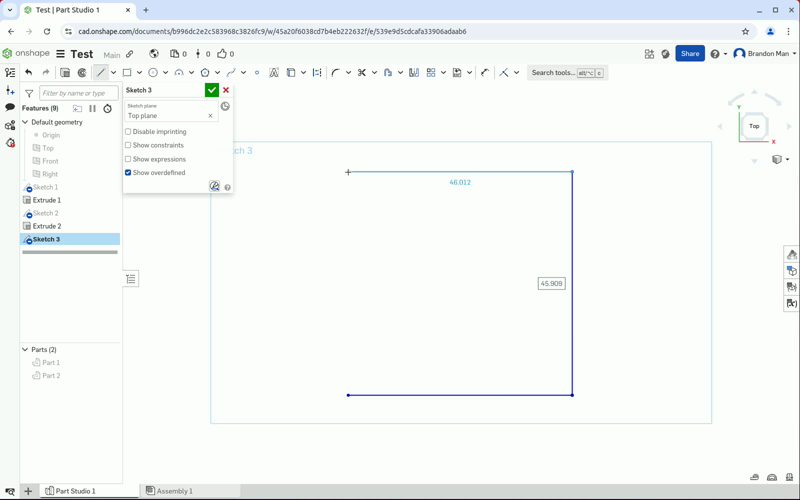
click(348, 171)
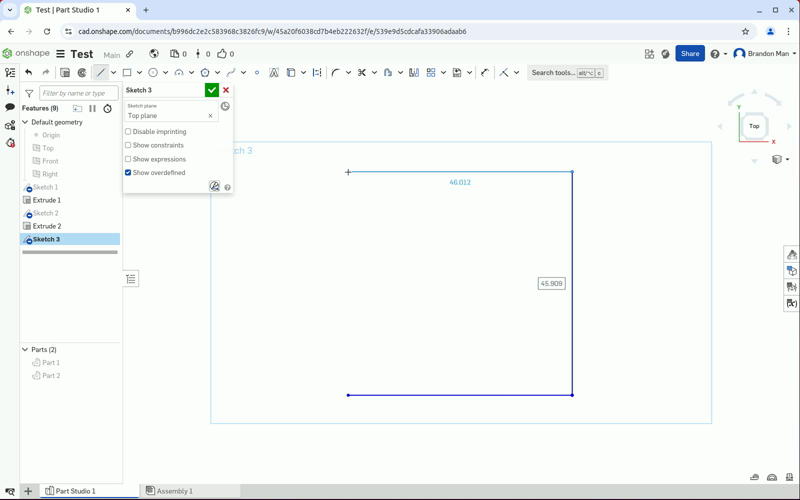
key_up(shift)
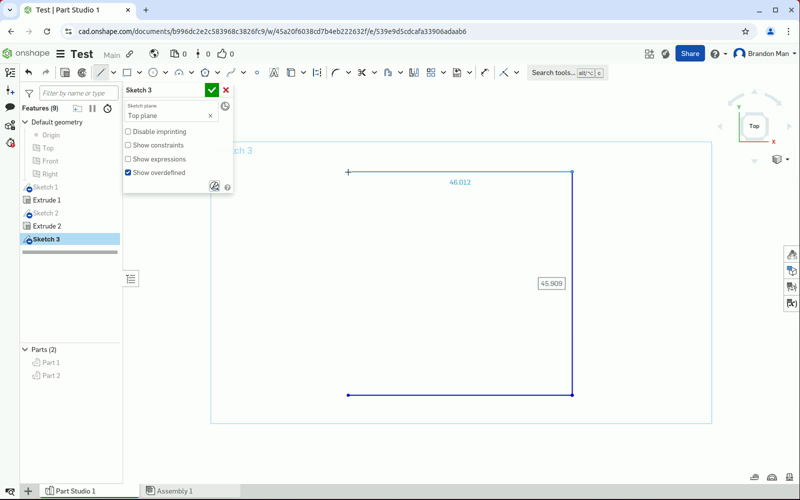
key_down(shift)
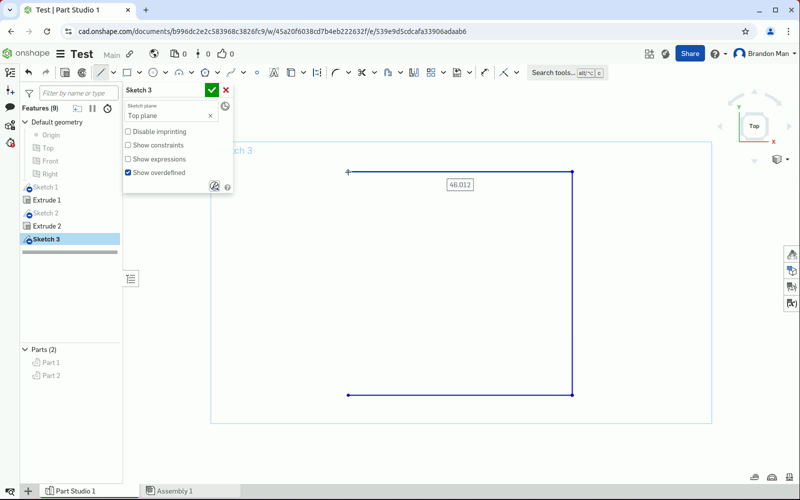
mouse_move(348, 395)
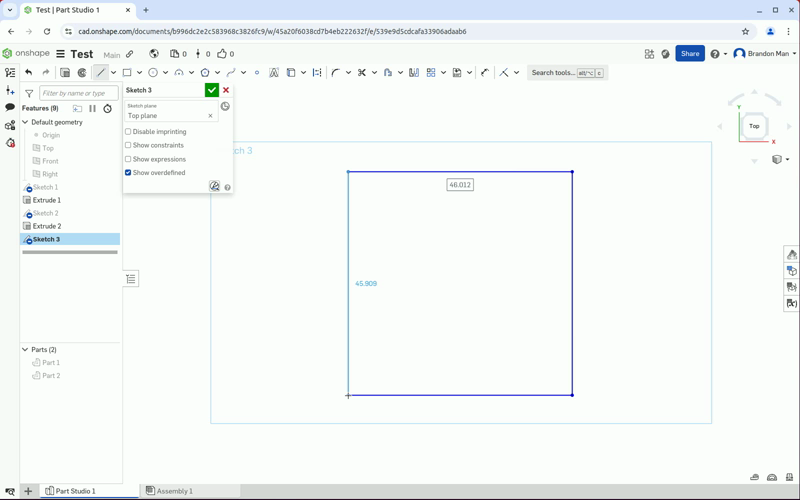
key_up(shift)
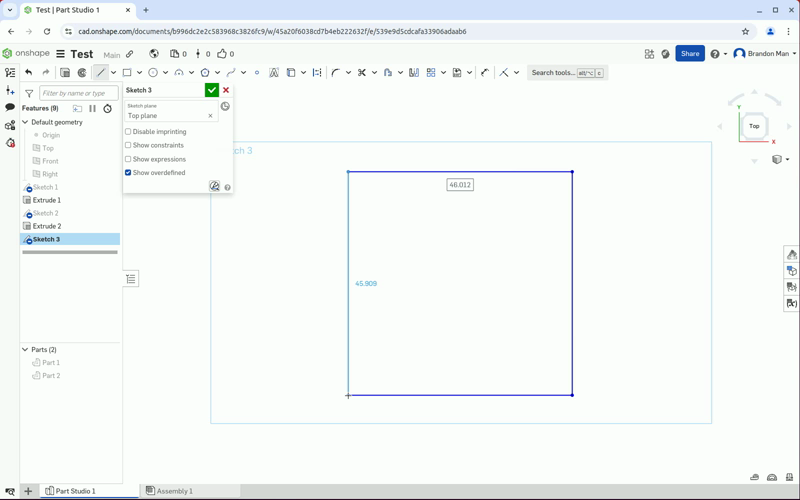
click(348, 395)
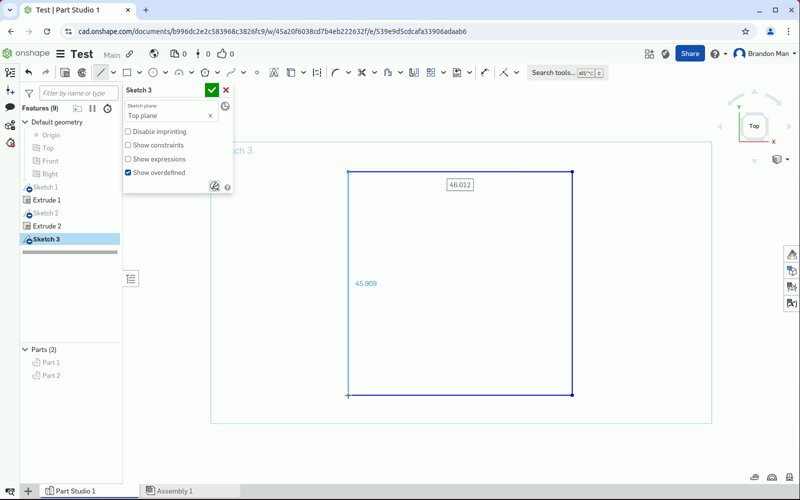
key(esc)
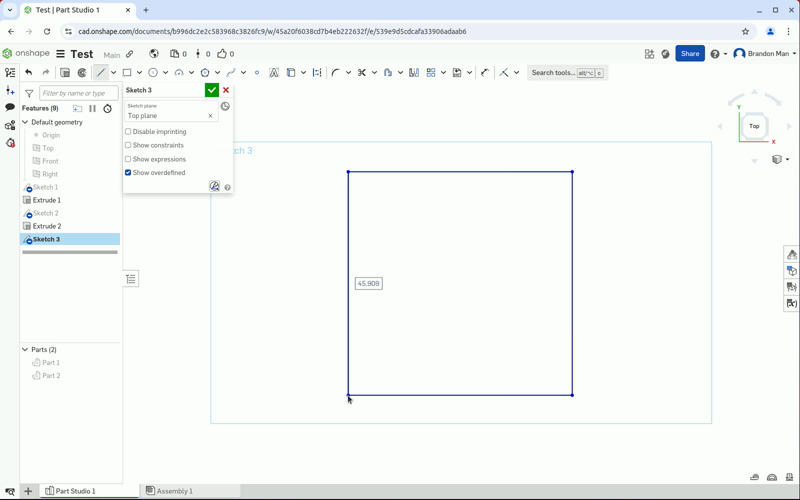
key(l)
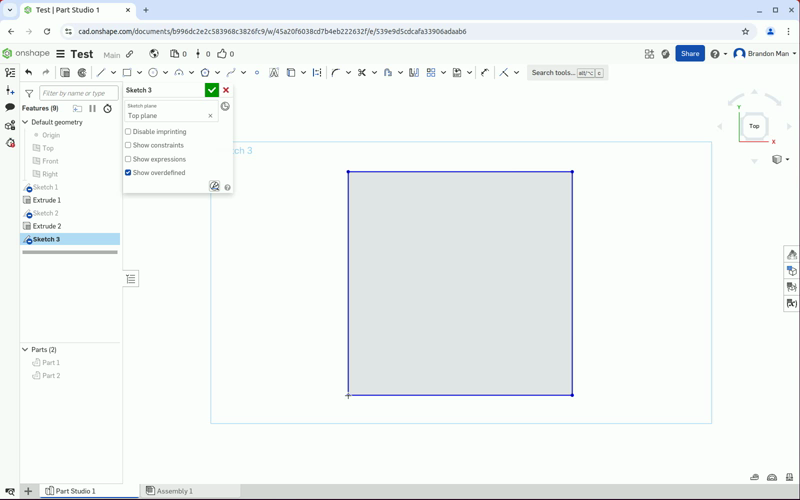
key_down(shift)
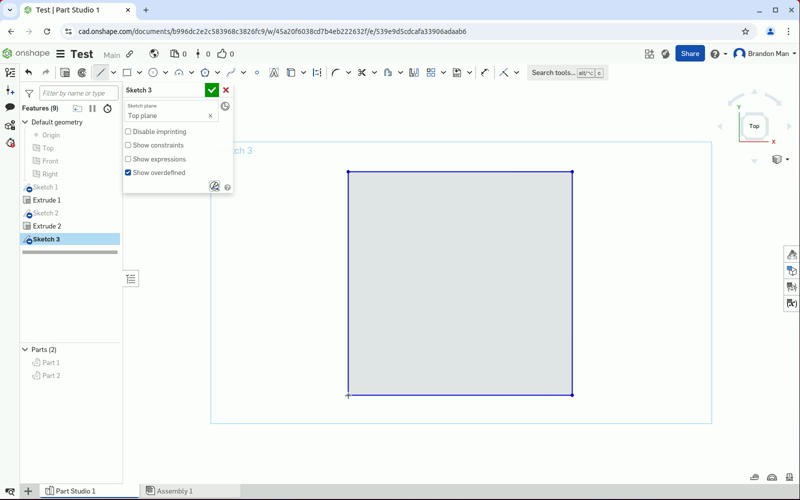
mouse_move(359, 383)
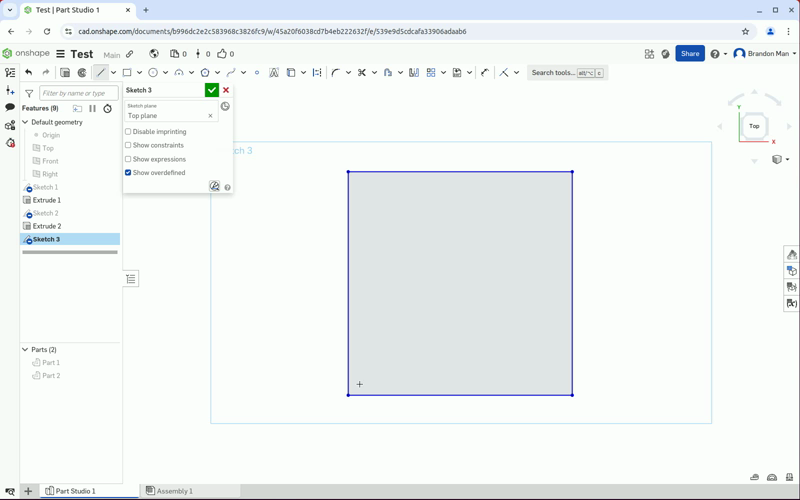
click(359, 383)
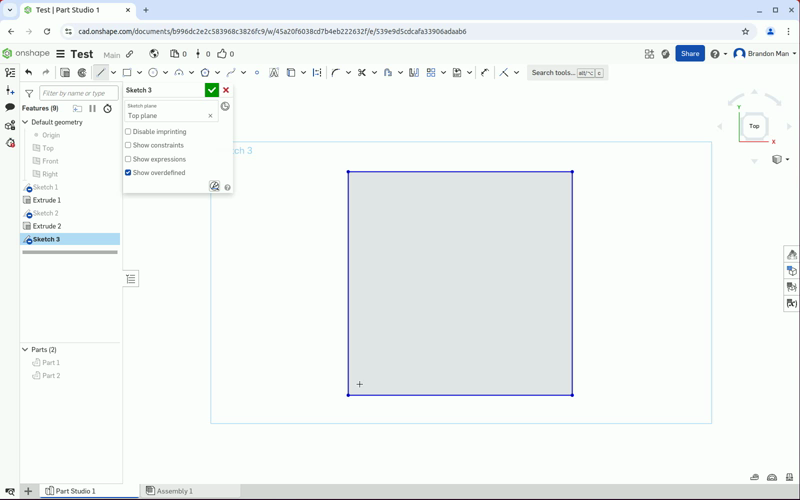
key_up(shift)
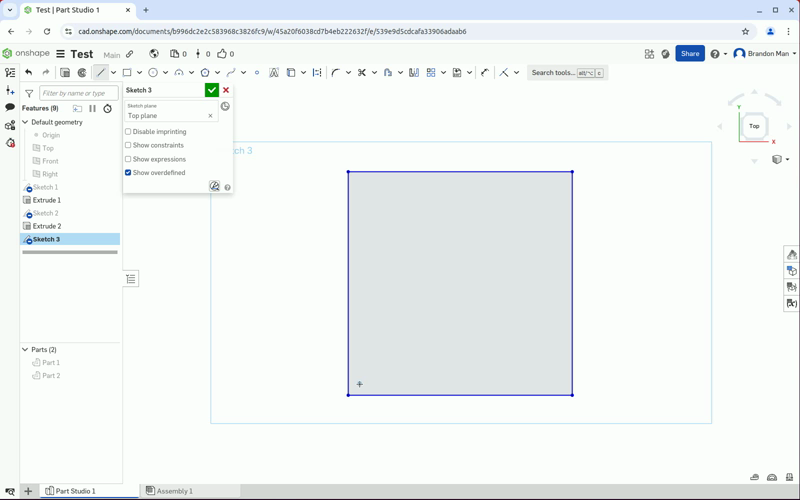
key_down(shift)
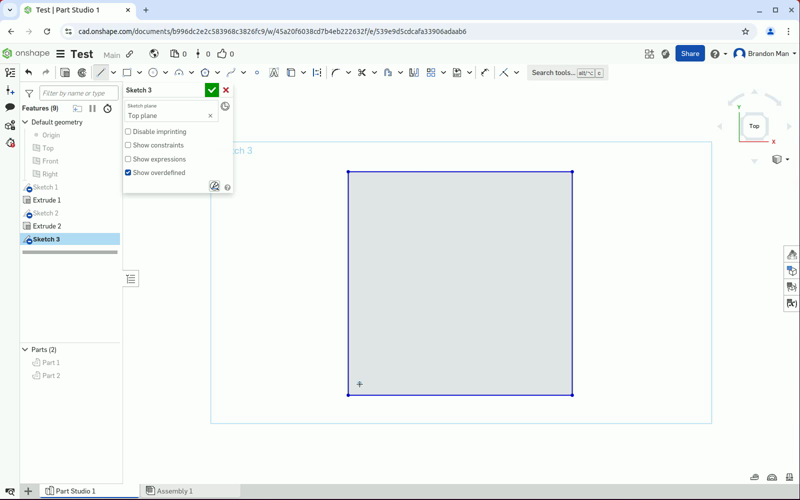
mouse_move(560, 383)
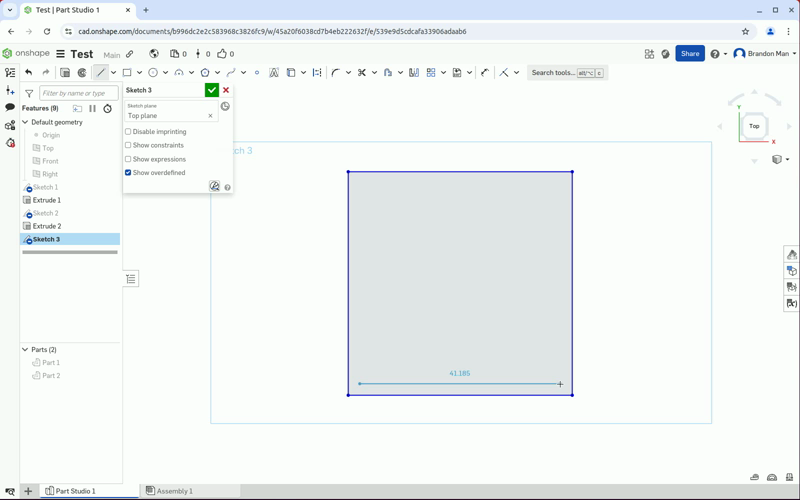
click(560, 383)
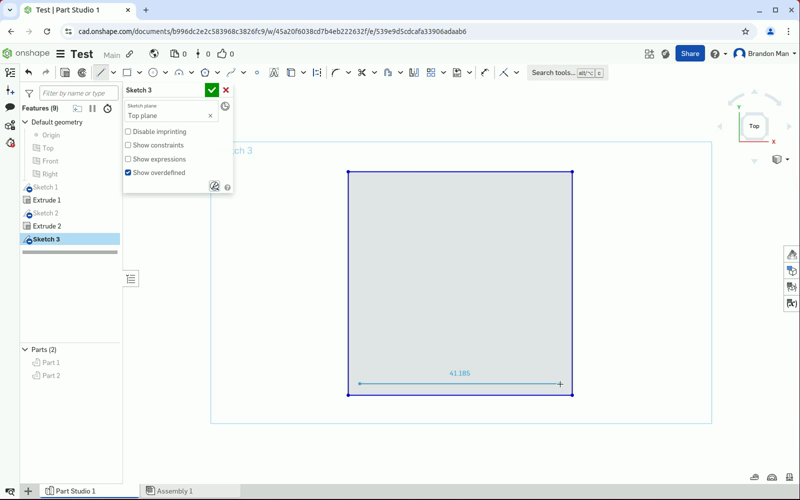
key_up(shift)
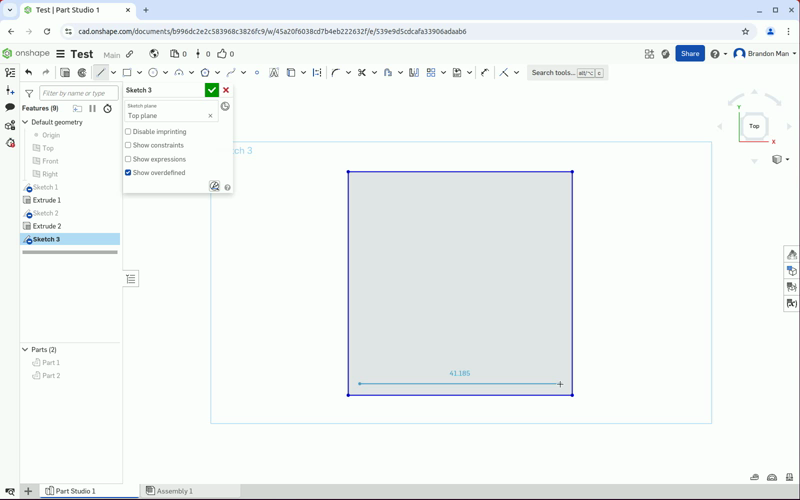
key_down(shift)
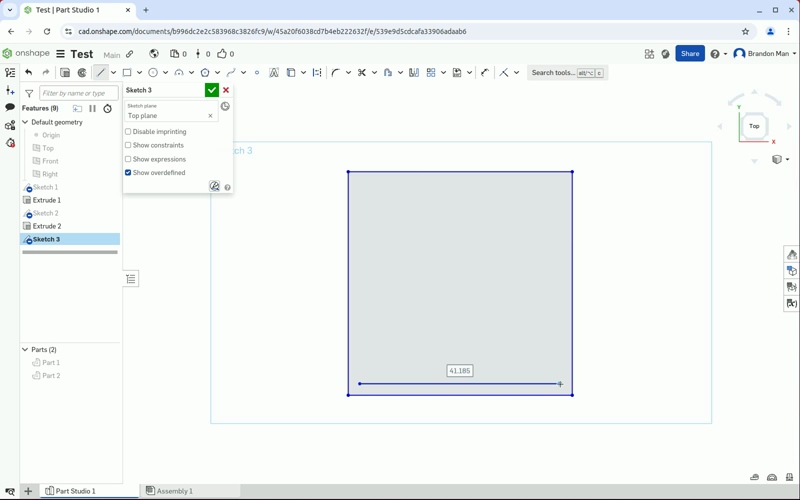
mouse_move(560, 183)
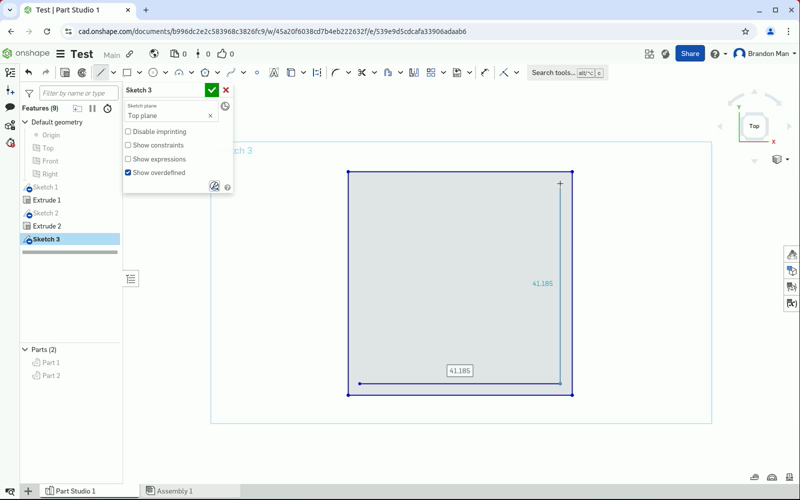
click(560, 183)
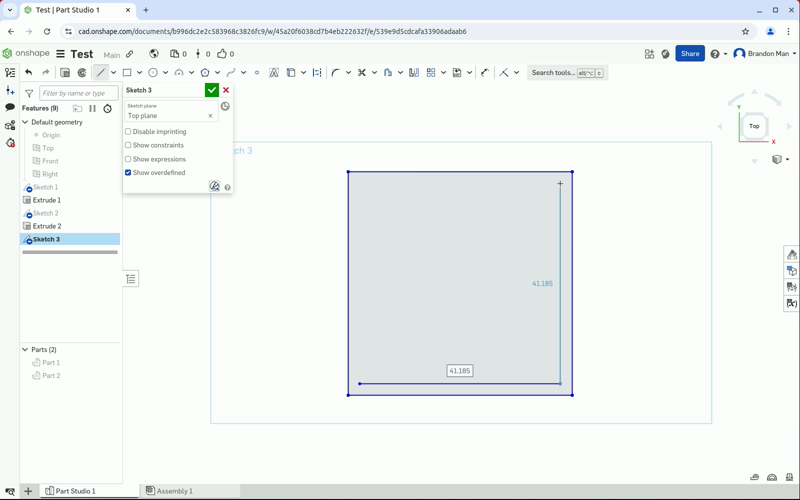
key_up(shift)
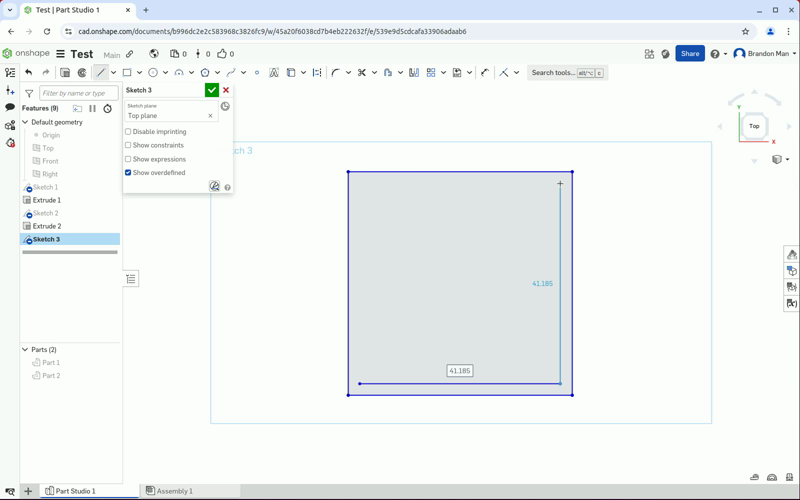
key_down(shift)
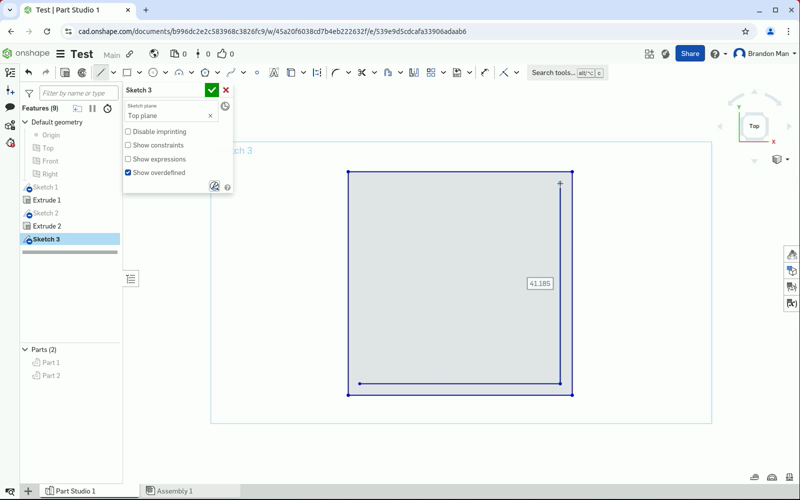
mouse_move(359, 183)
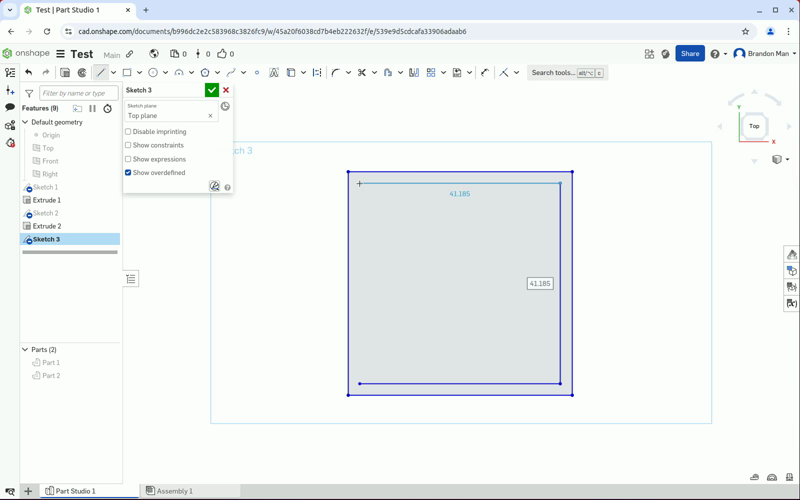
click(359, 183)
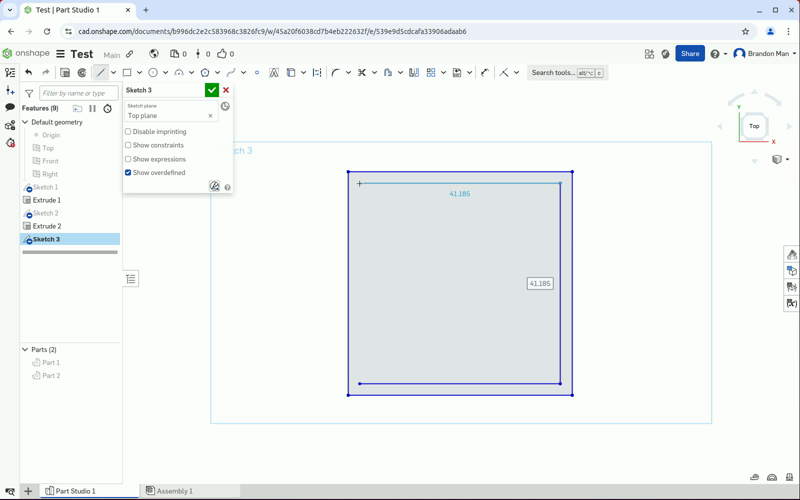
key_up(shift)
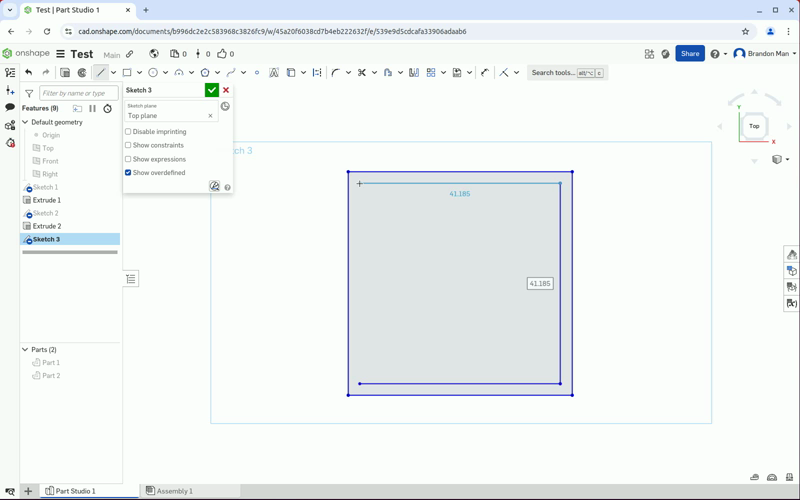
key_down(shift)
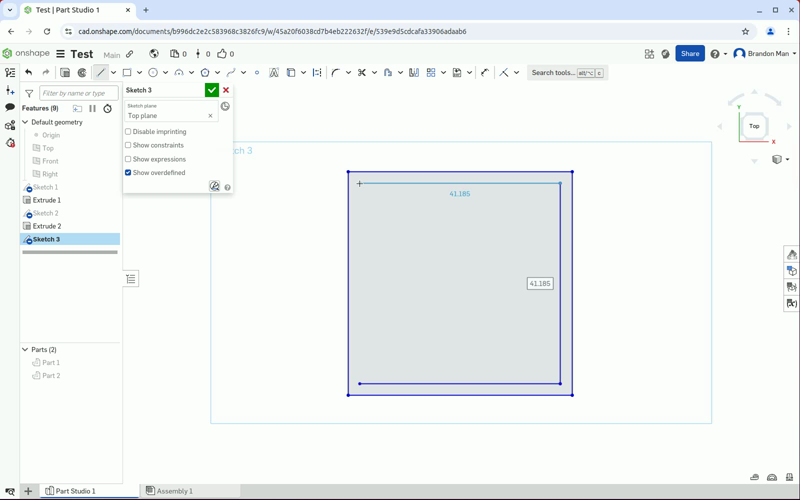
mouse_move(359, 383)
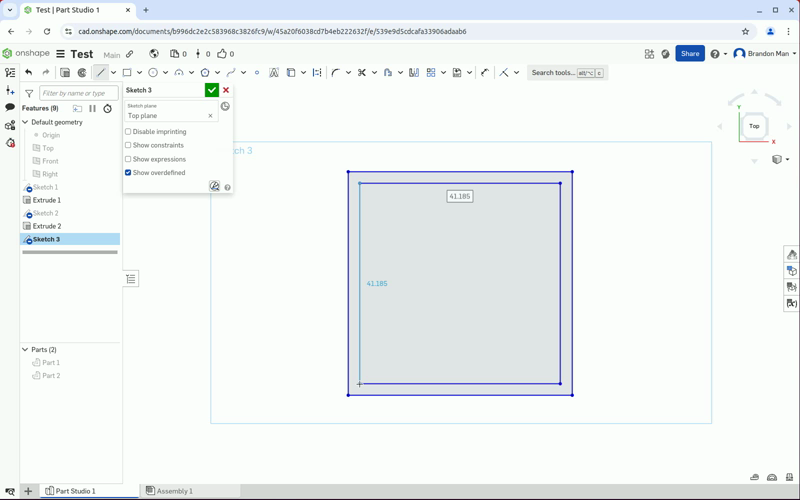
key_up(shift)
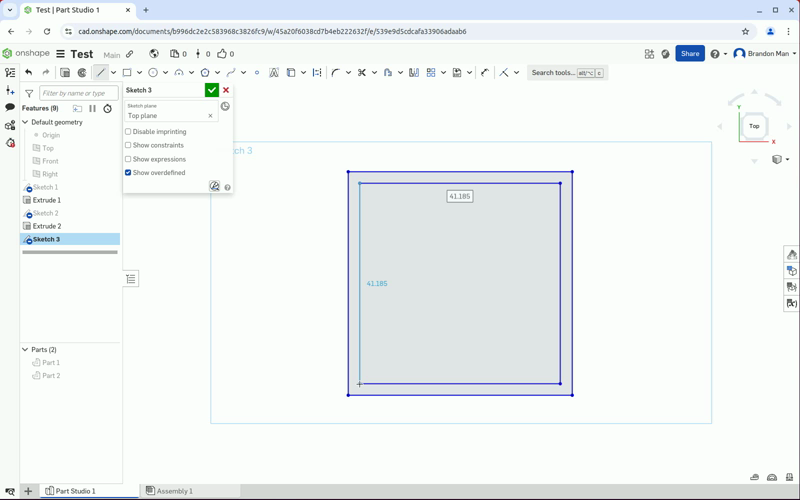
click(359, 383)
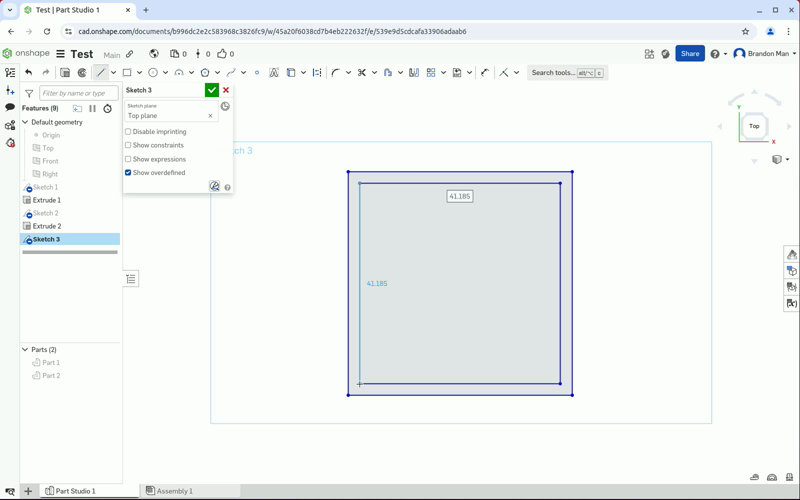
key(esc)
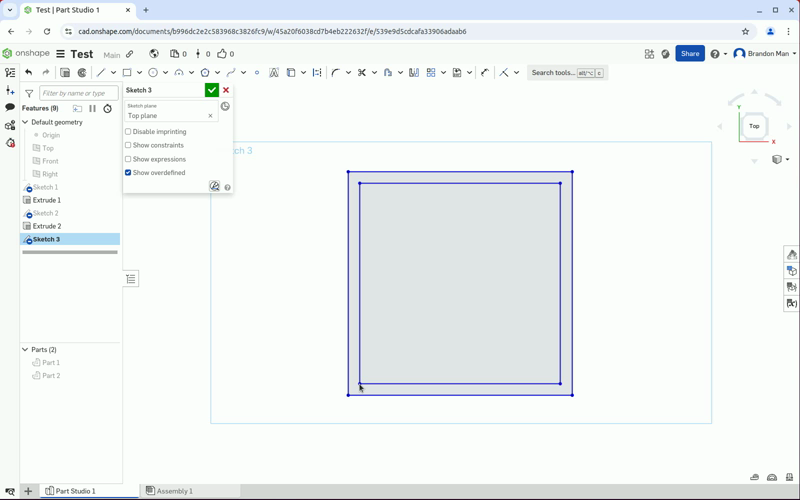
mouse_move(355, 178)
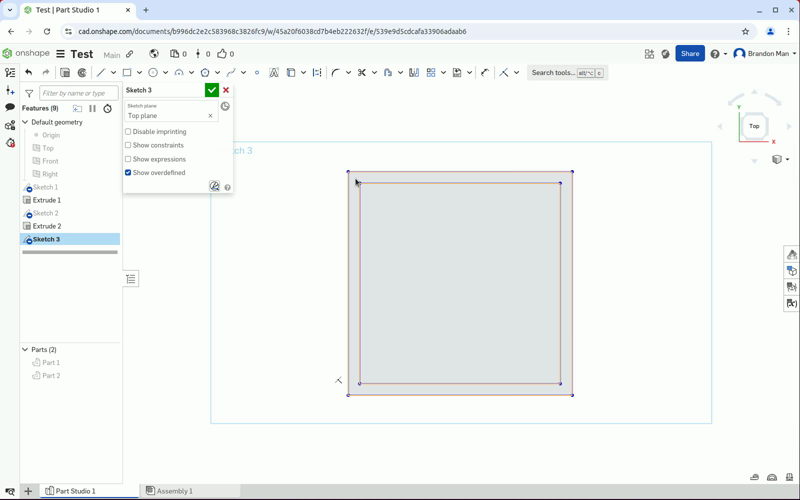
click(355, 178)
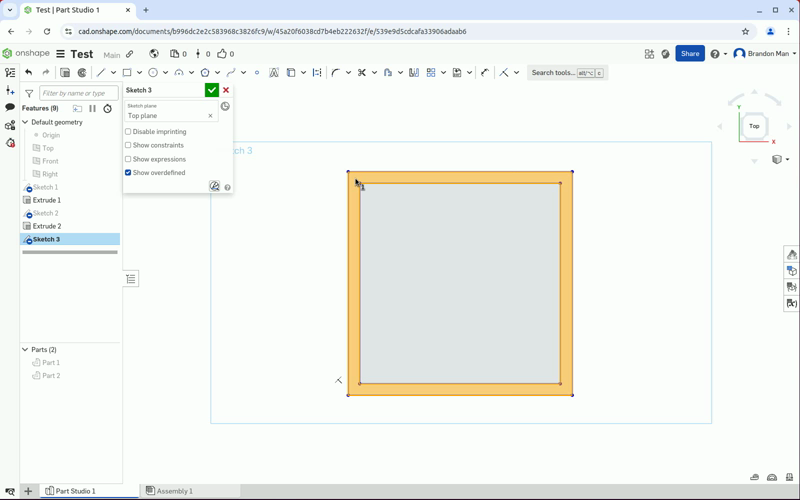
mouse_move(73, 352)
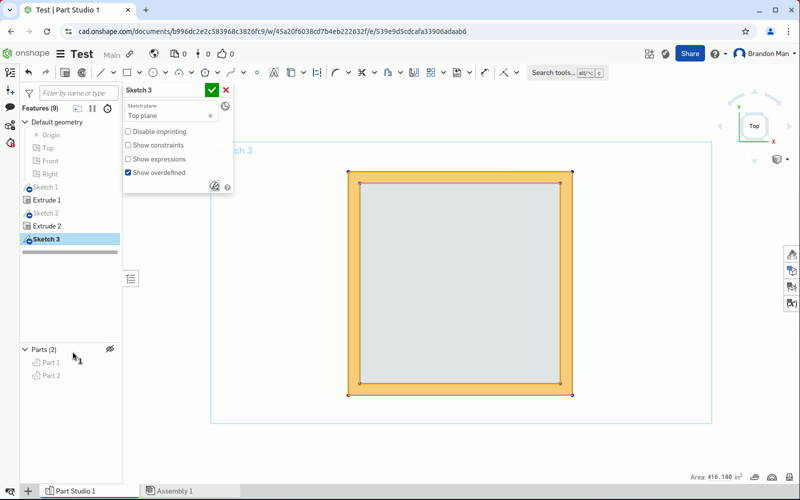
key(shift+y)
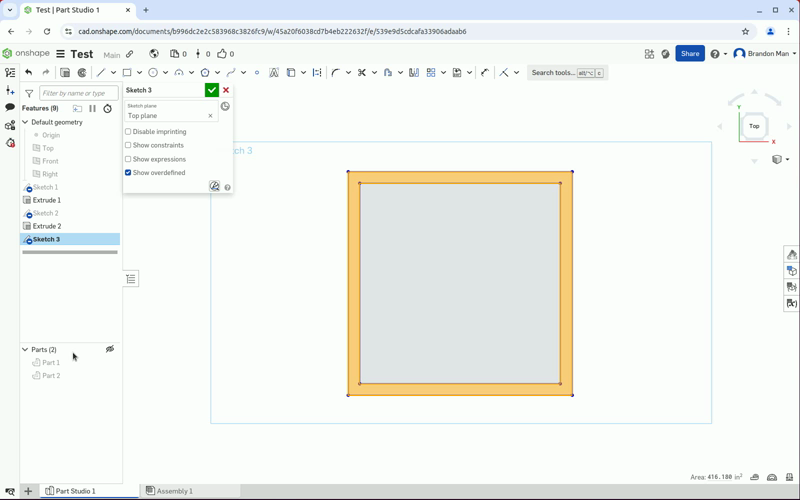
key(shift+e)
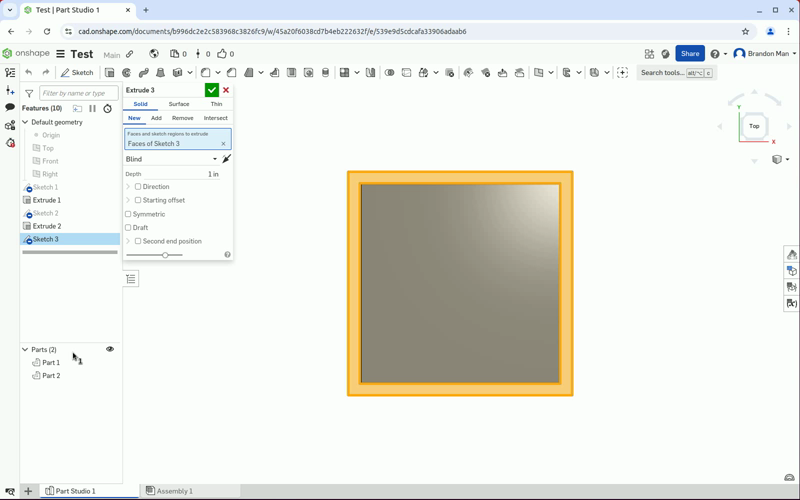
mouse_move(143, 106)
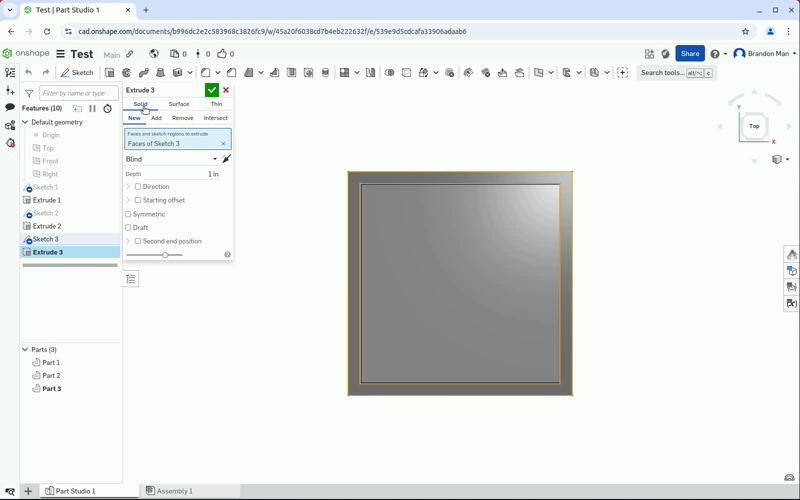
click(143, 106)
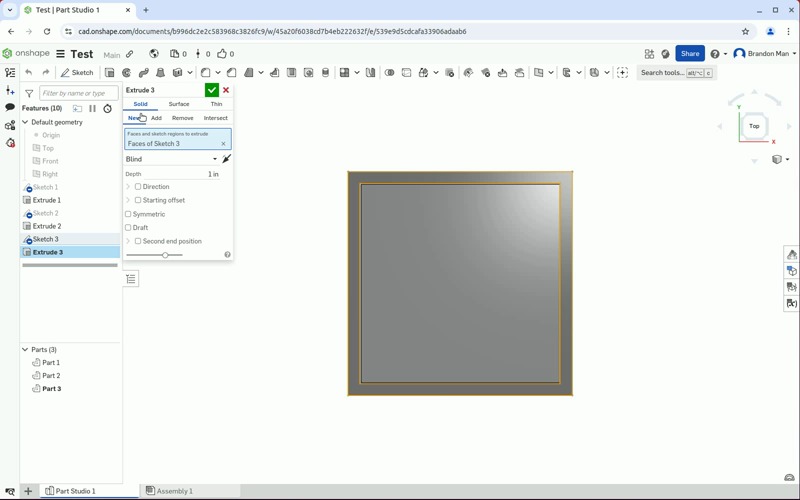
mouse_move(137, 120)
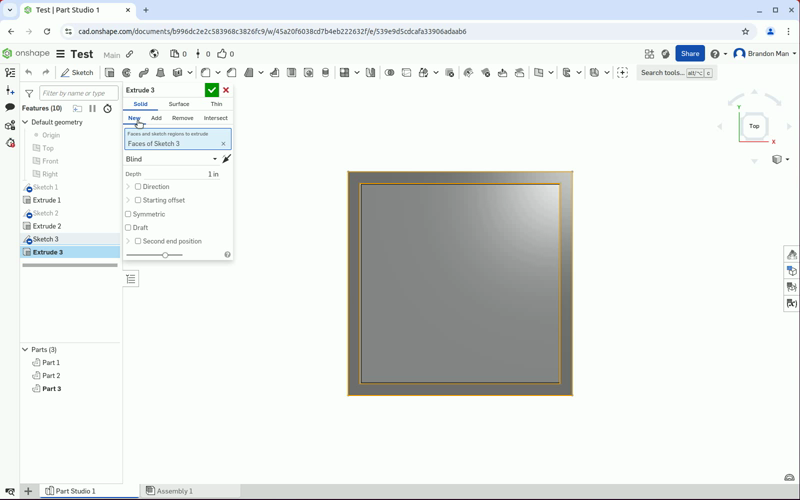
click(137, 120)
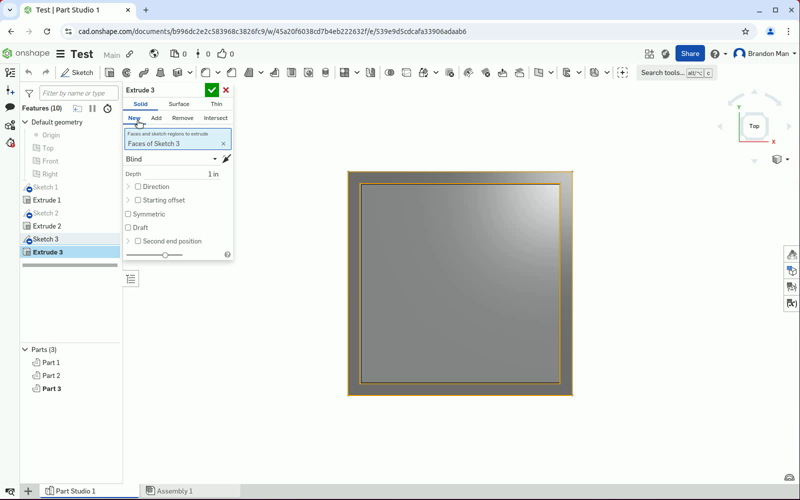
key(tab, 4)
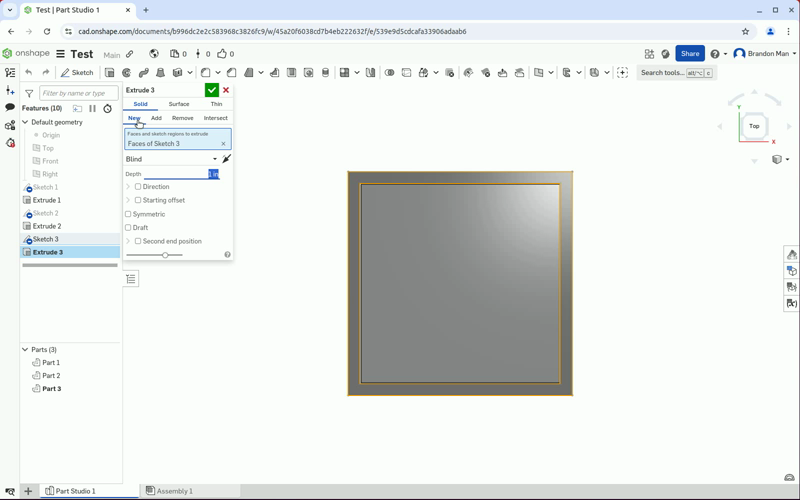
text(1.926)
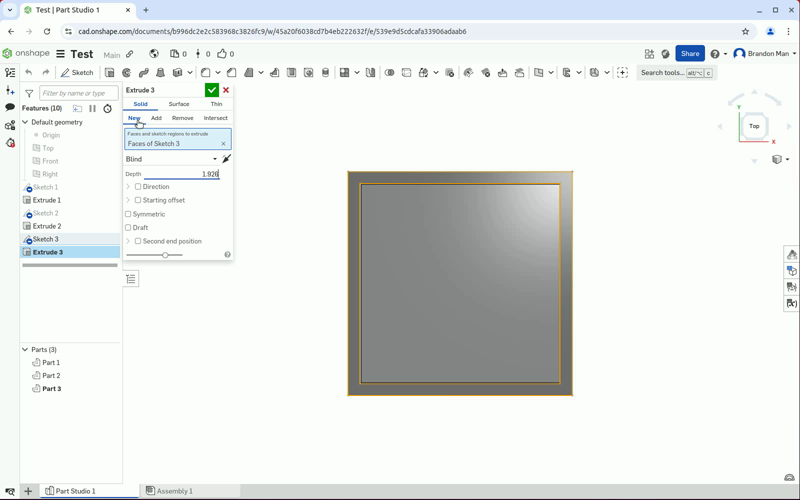
key(enter)
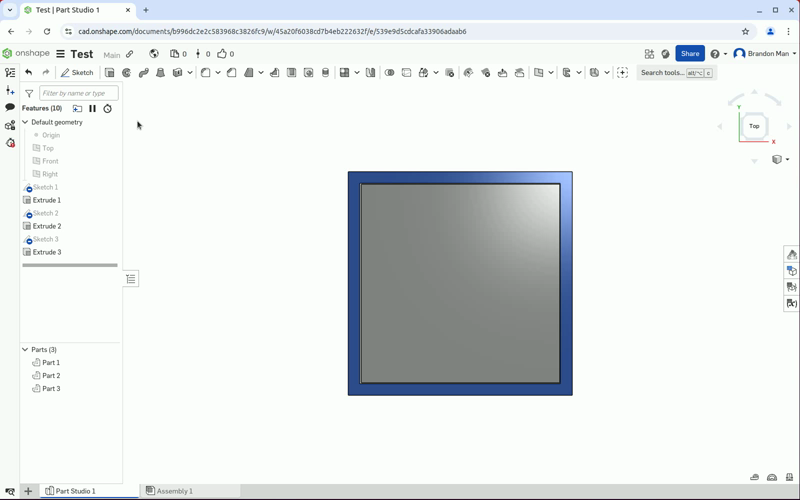
key(shift+h)
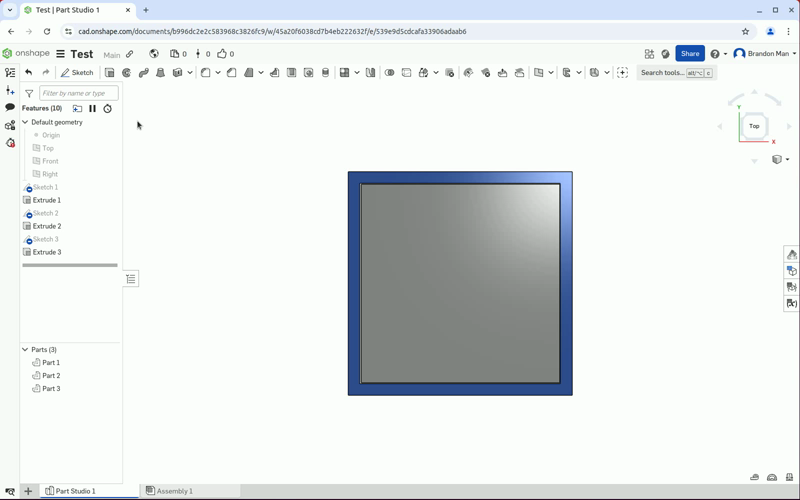
key(shift+h)
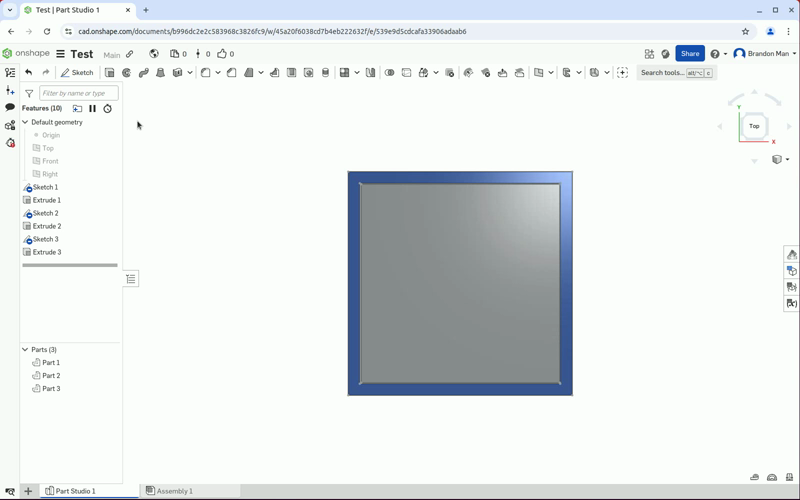
key(shift+7)
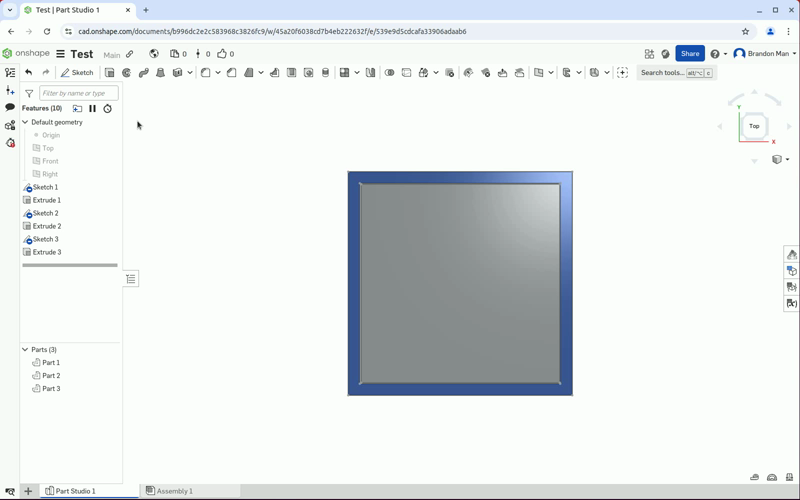
key(up, 3)
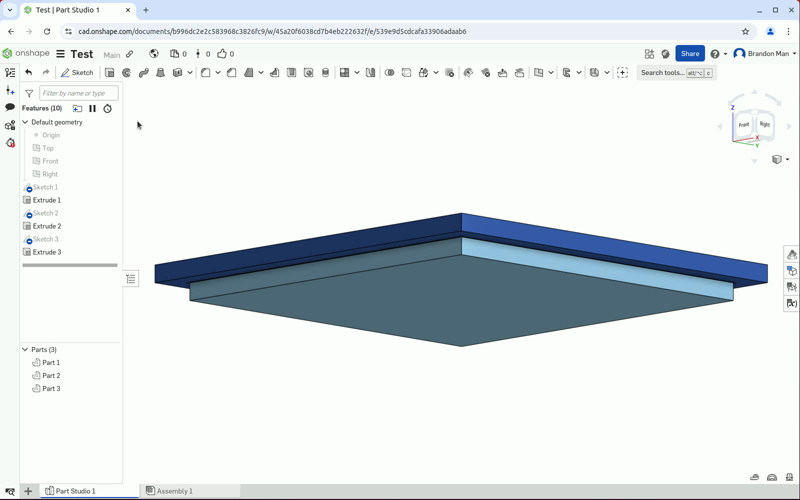
key(left, 3)
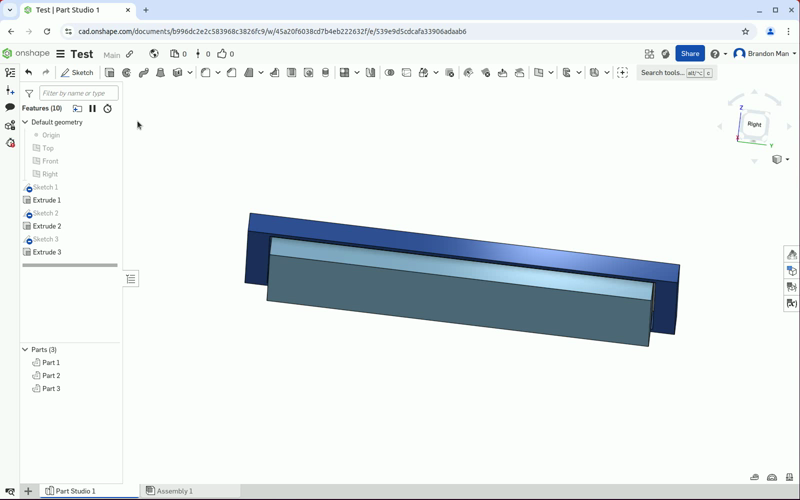
key(right, 3)
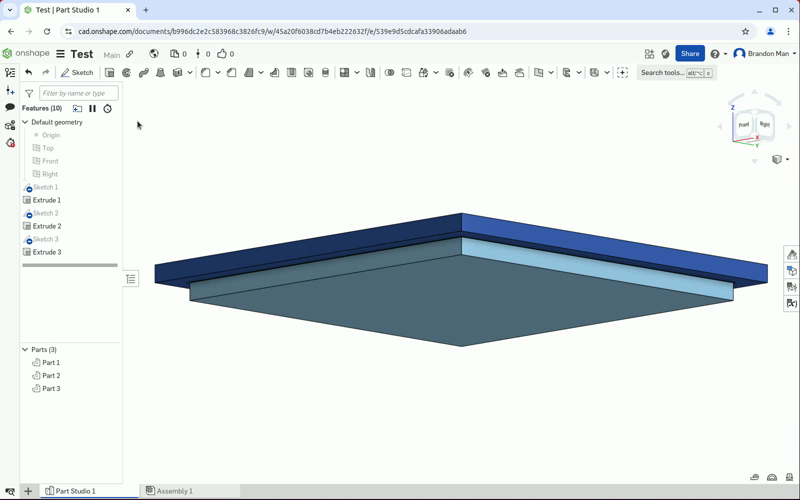
key(down, 3)
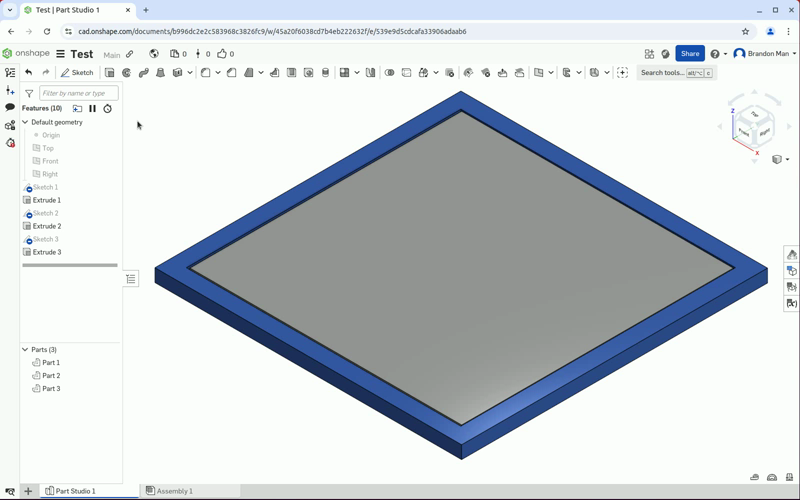
mouse_move(73, 189)
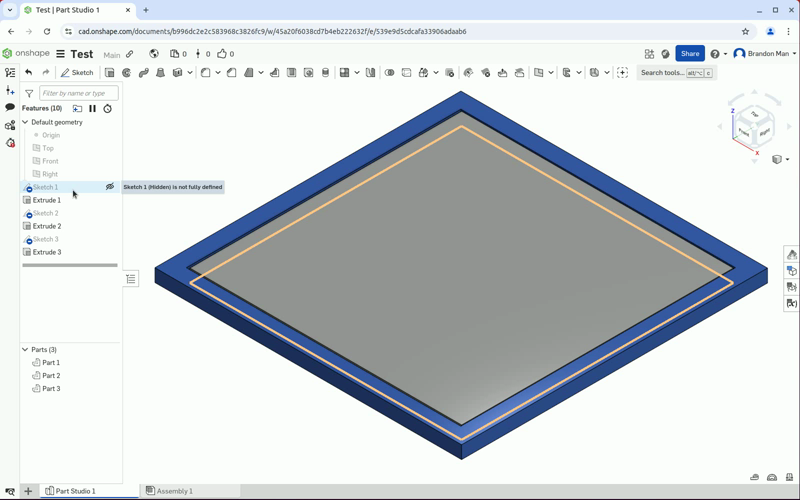
click(73, 189)